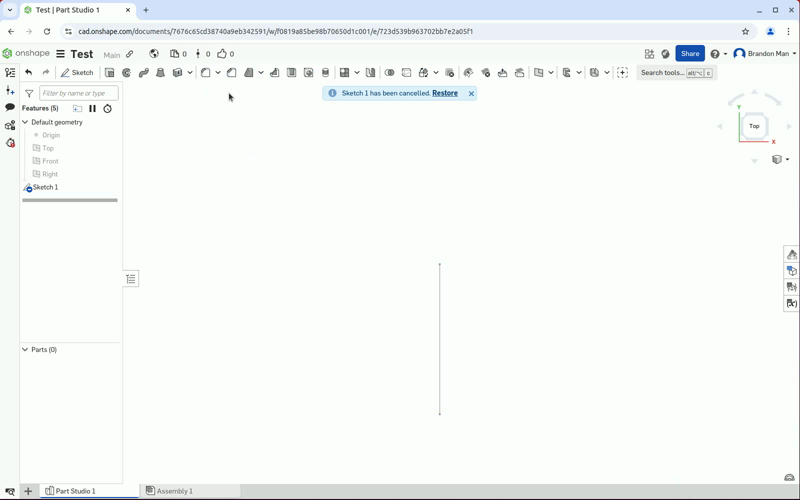
key(shift+h)
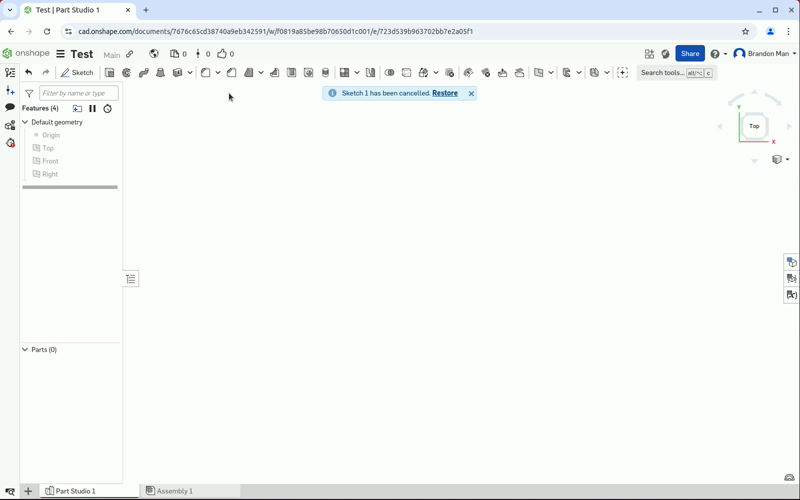
mouse_move(73, 352)
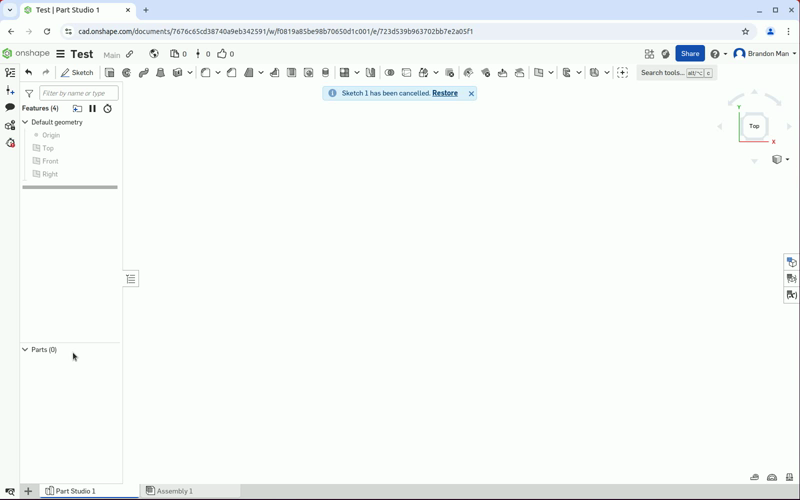
key(y)
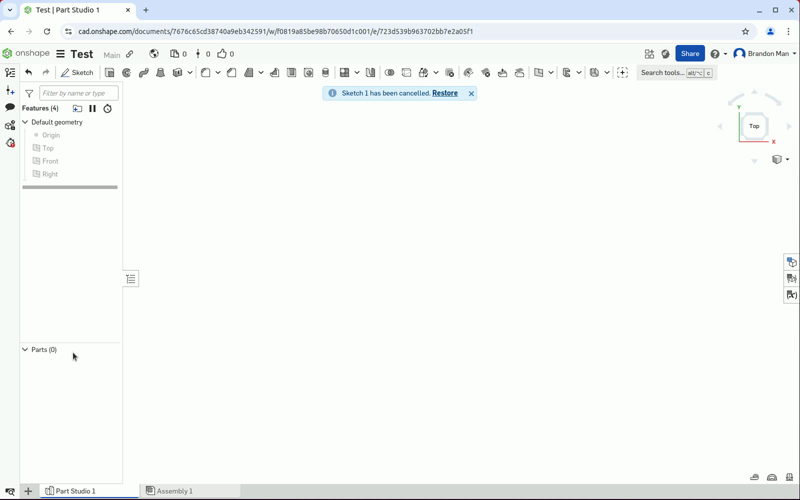
key(shift+p)
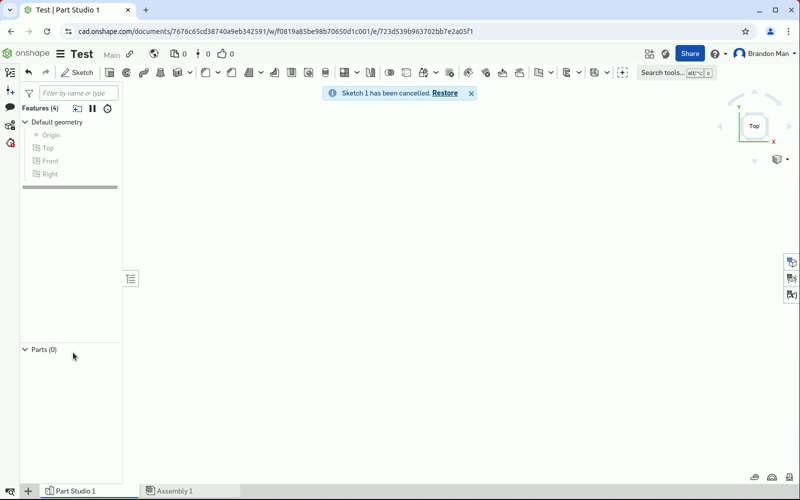
key(space)
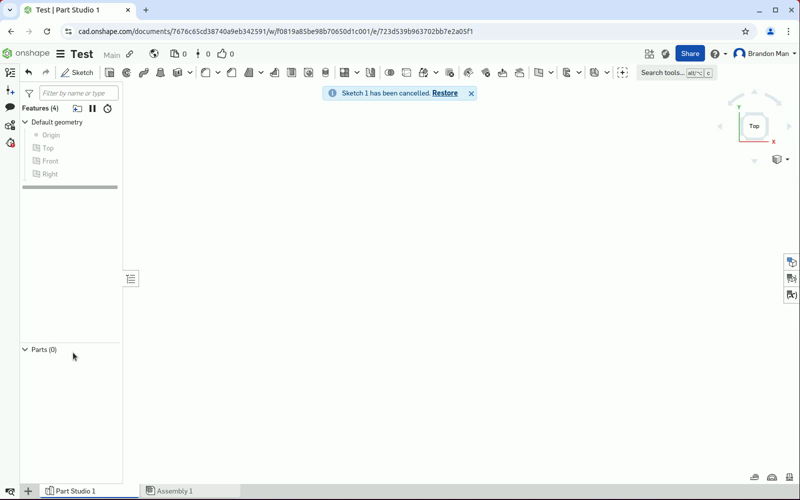
key_down(shift)
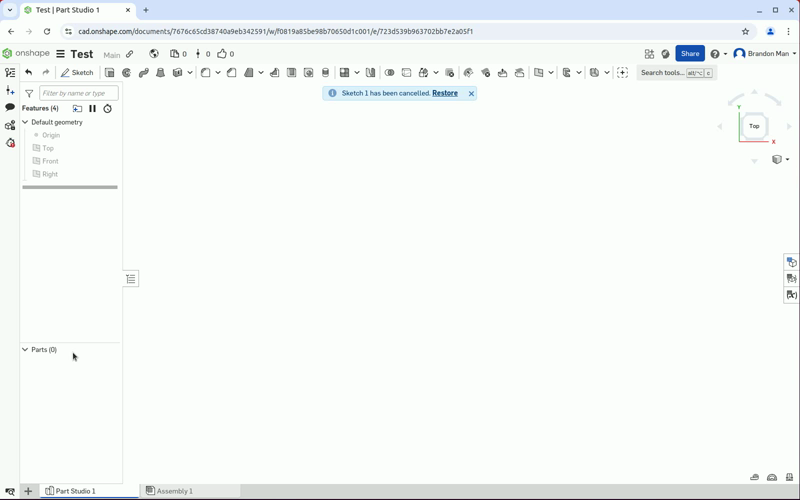
key(up)
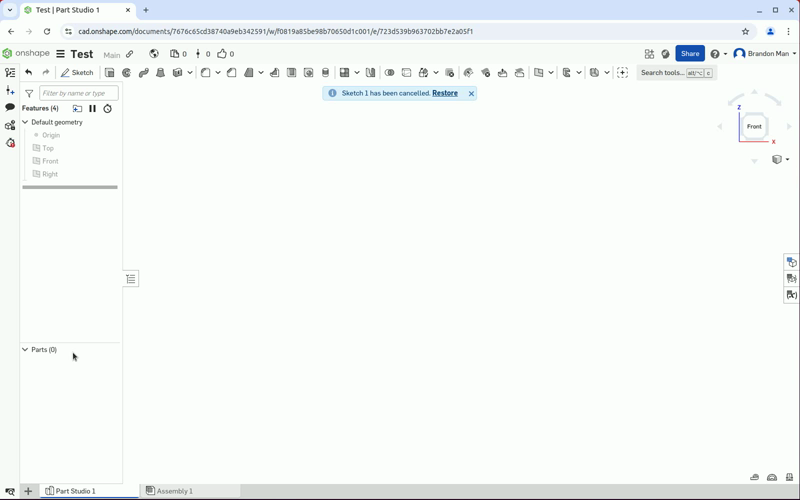
key_up(shift)
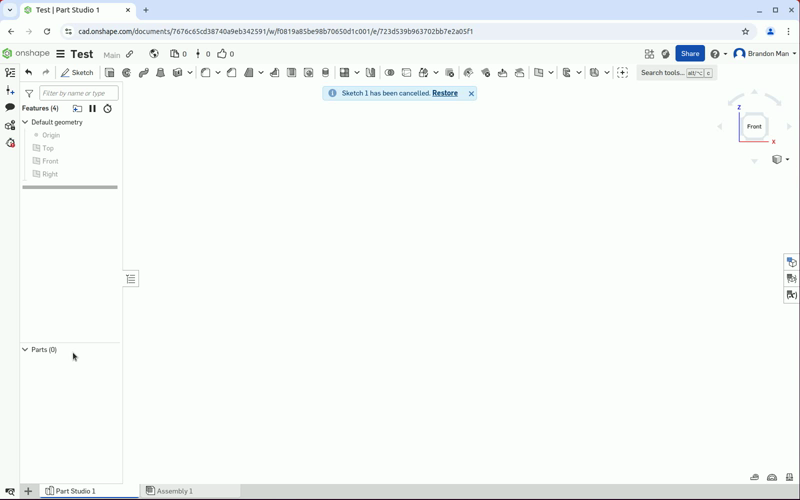
mouse_move(73, 352)
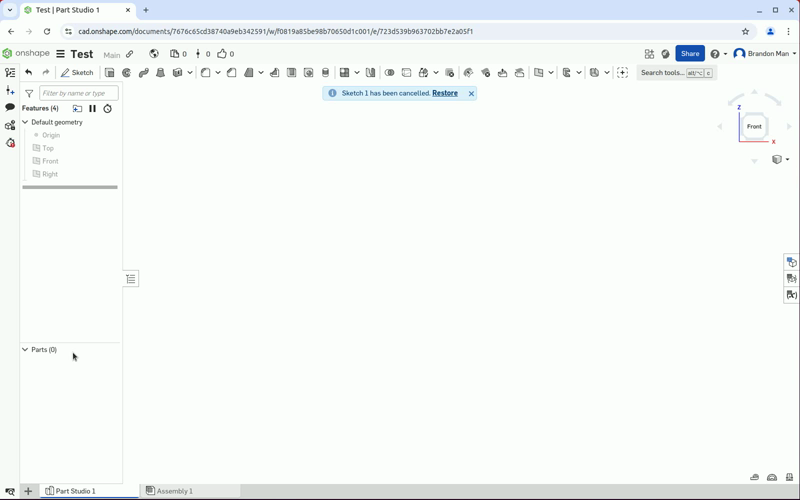
key(shift+y)
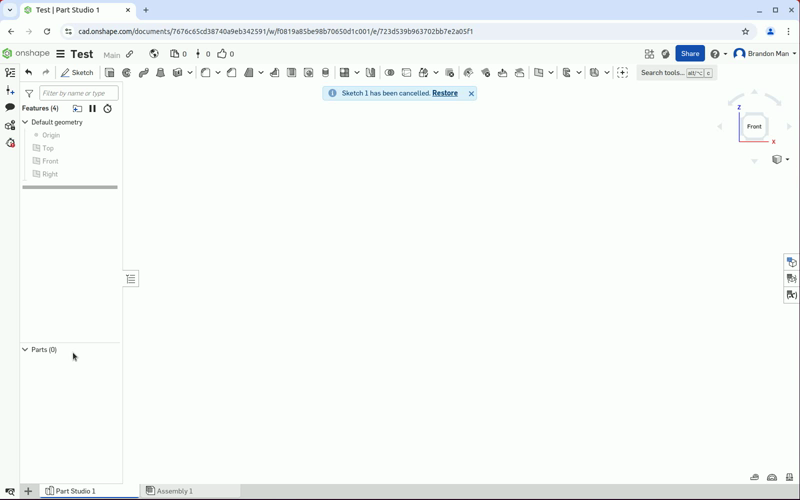
key(shift+s)
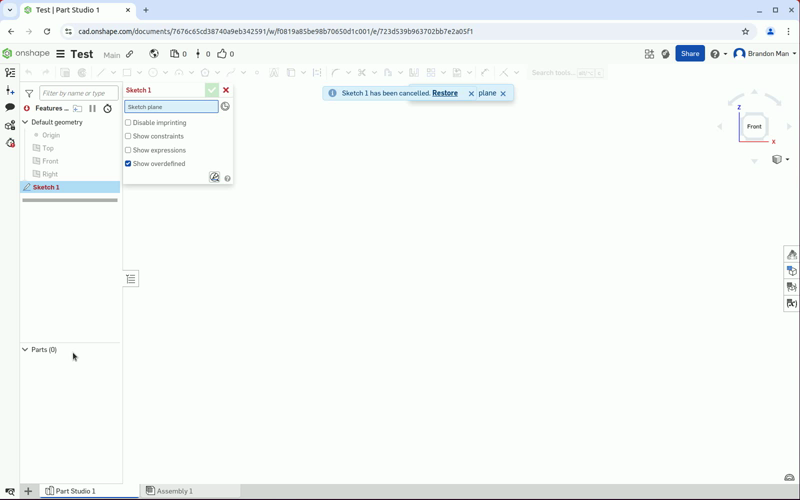
mouse_move(73, 163)
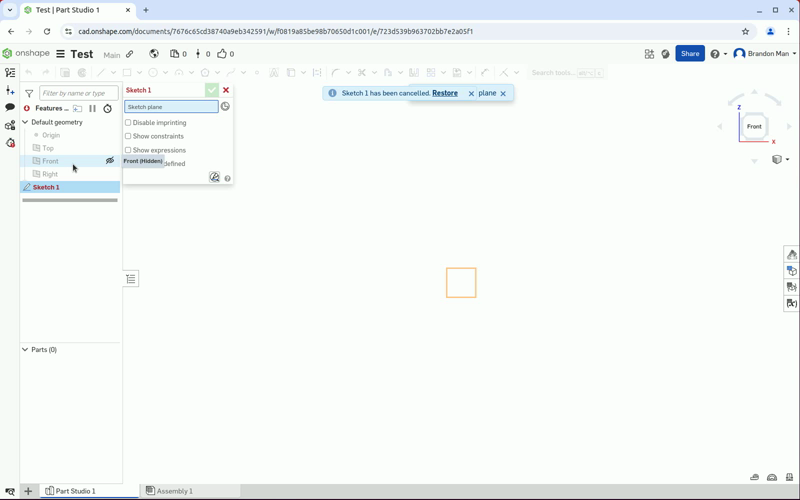
click(73, 163)
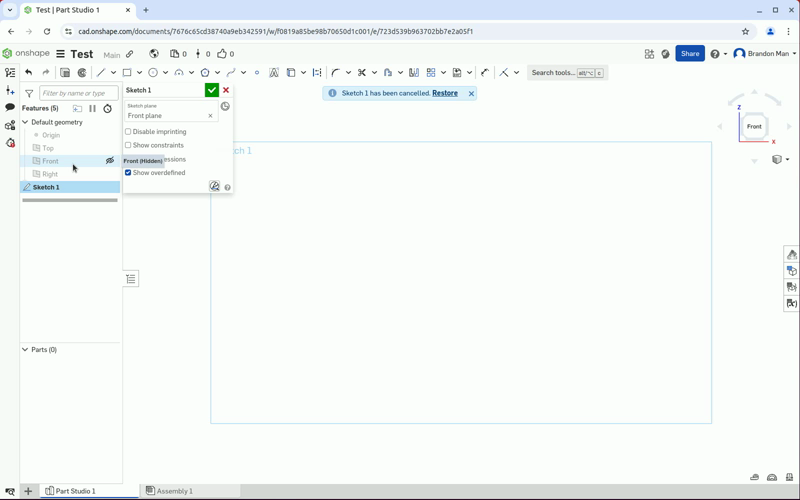
mouse_move(73, 352)
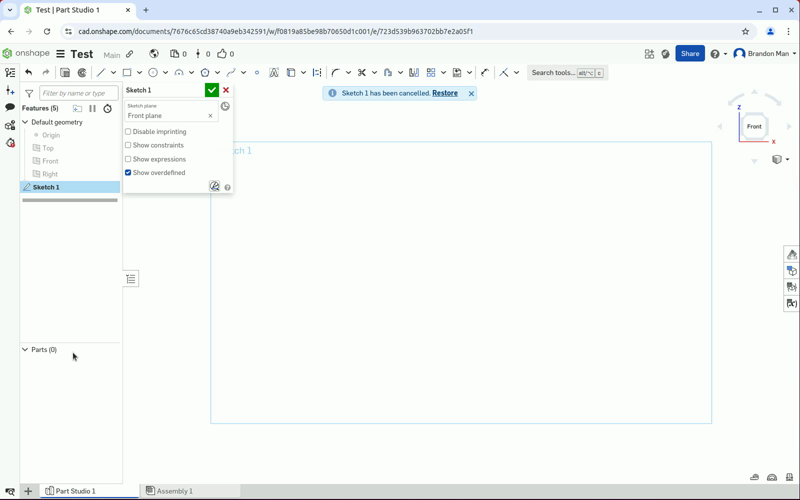
key(y)
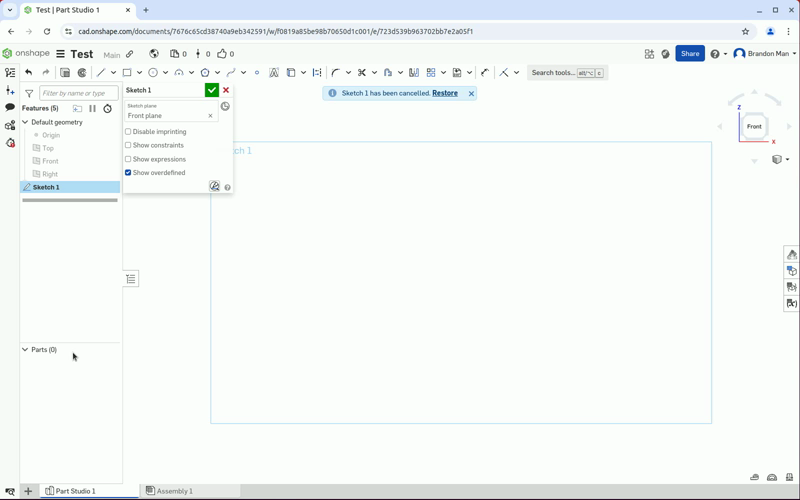
key(c)
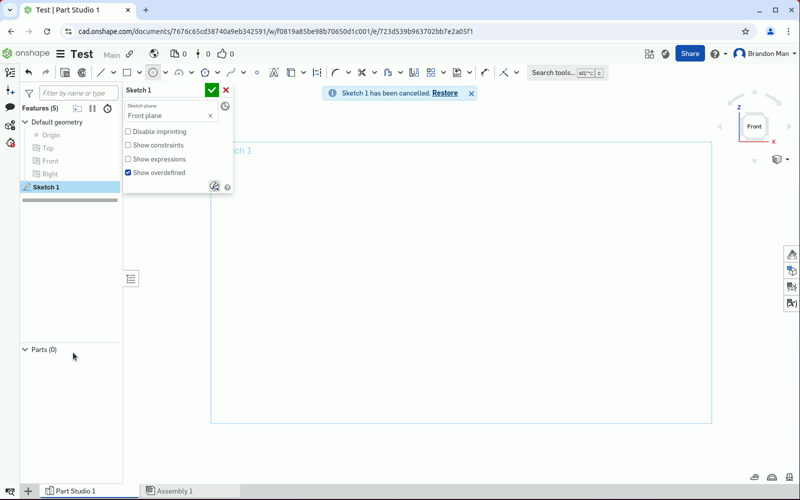
key_down(shift)
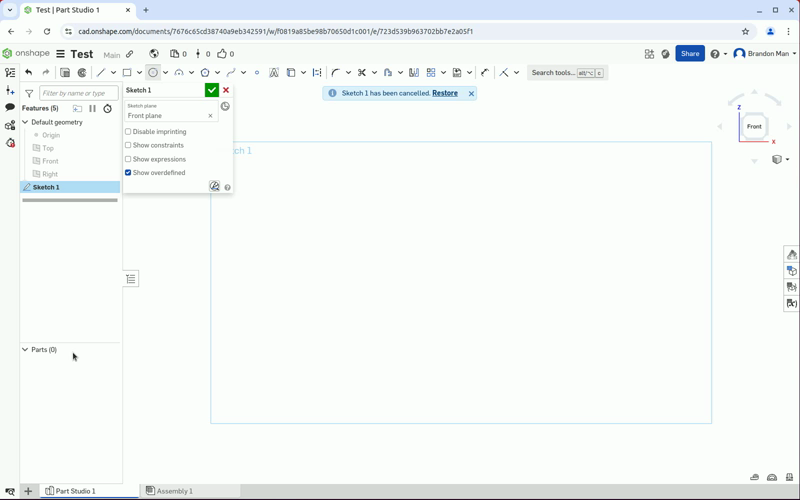
mouse_move(460, 282)
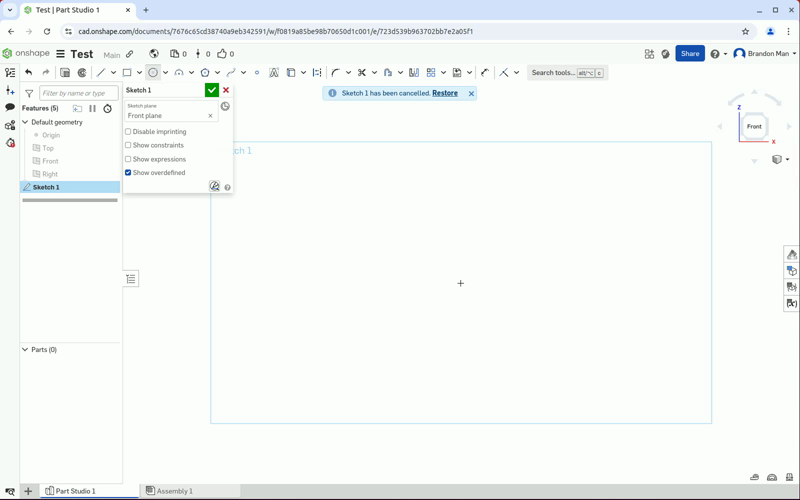
click(460, 282)
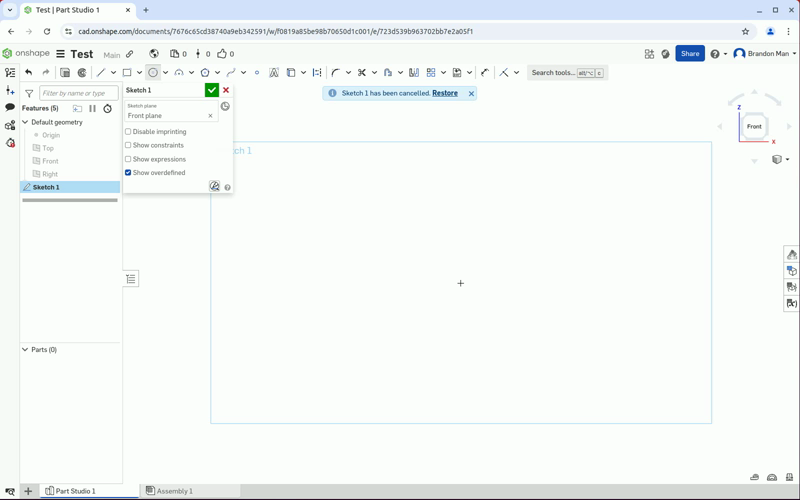
key_up(shift)
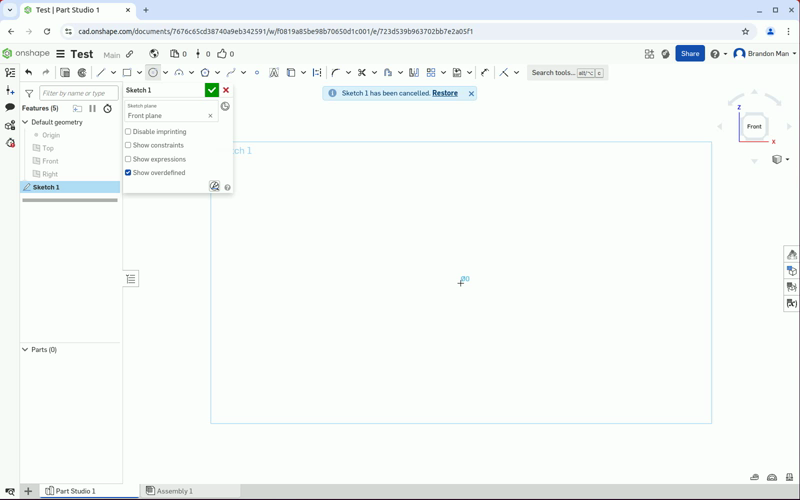
mouse_move(484, 282)
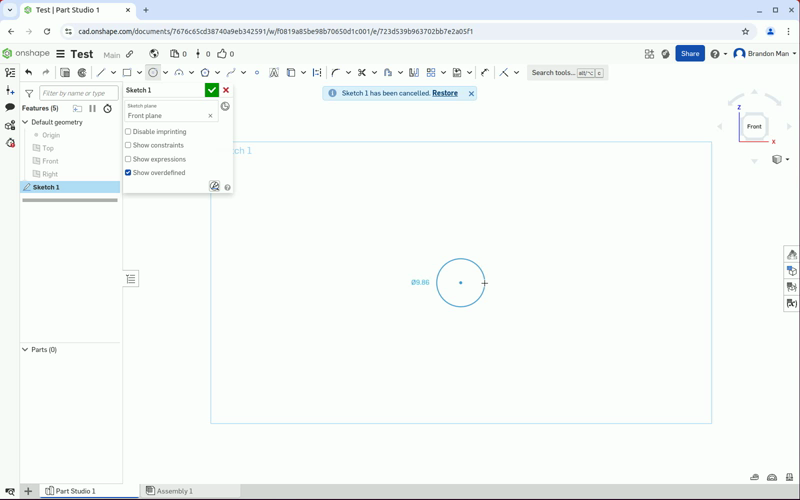
click(484, 282)
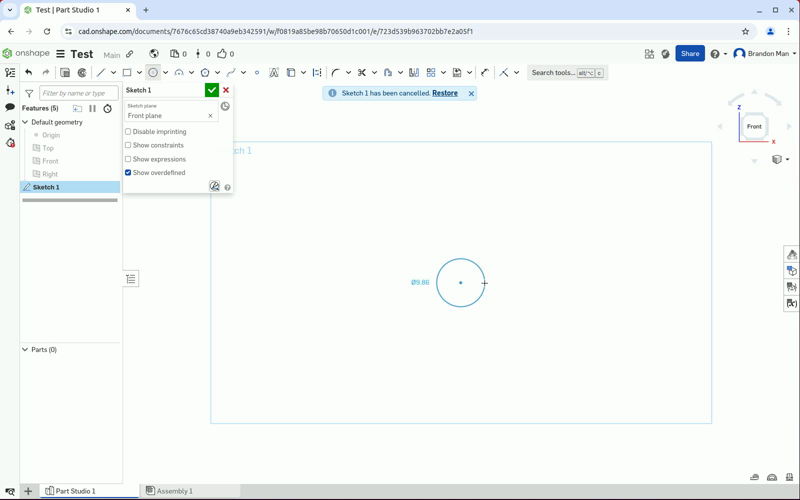
key(esc)
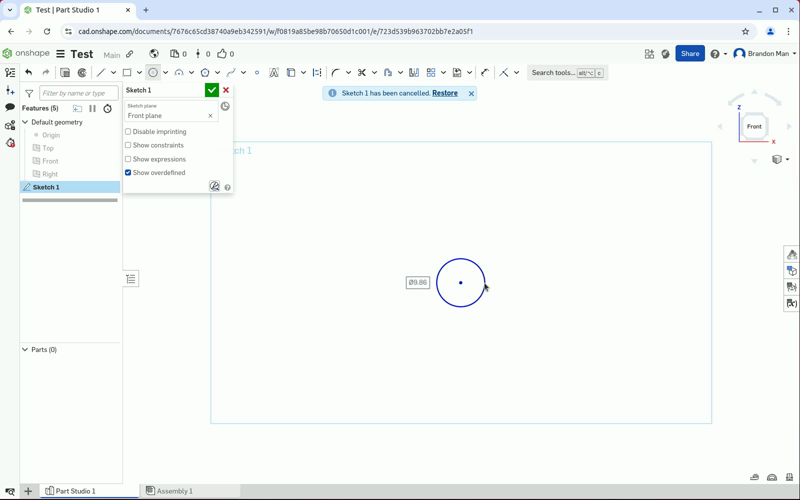
key(c)
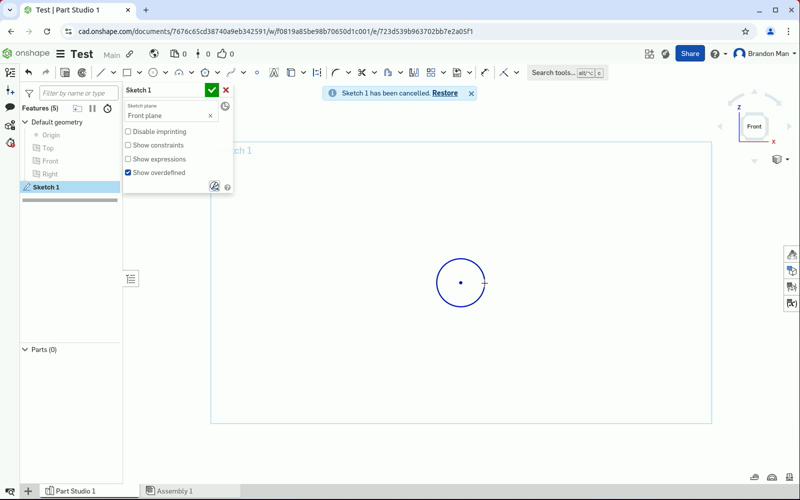
key_down(shift)
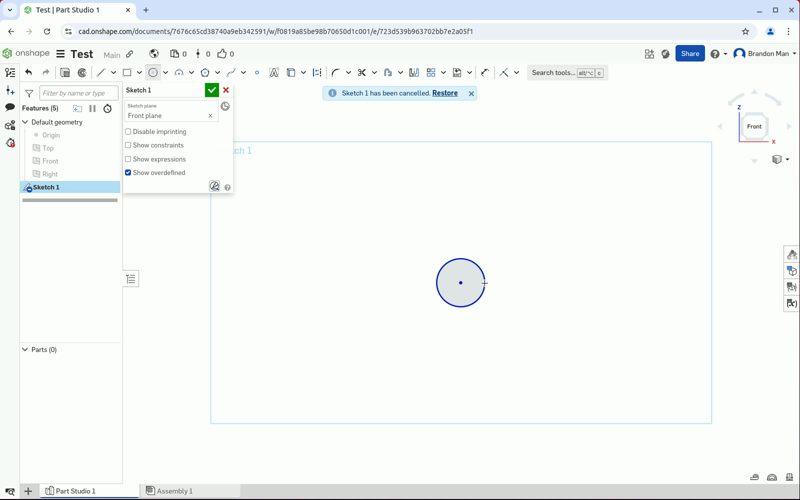
mouse_move(460, 282)
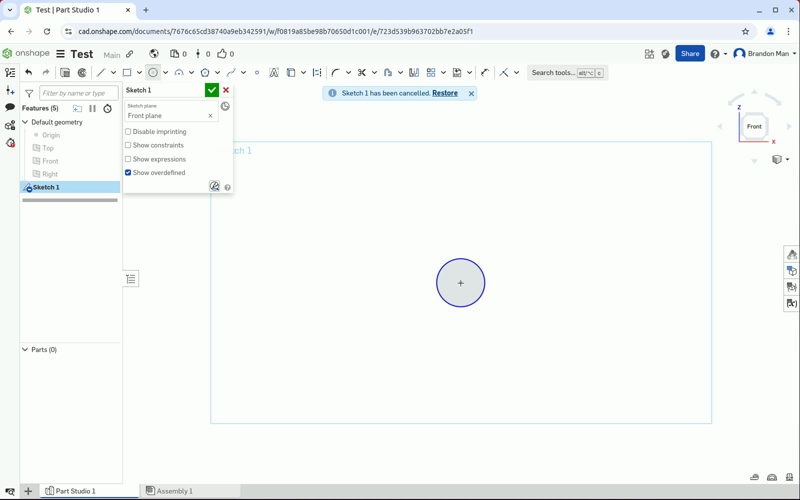
click(460, 282)
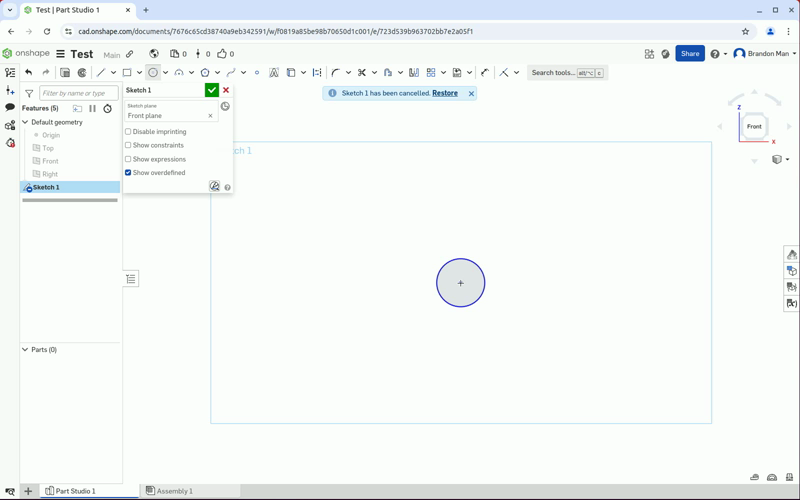
key_up(shift)
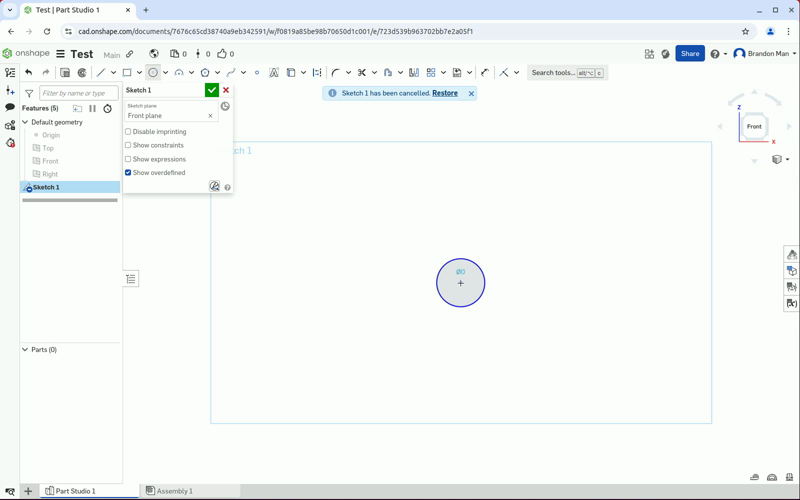
mouse_move(473, 282)
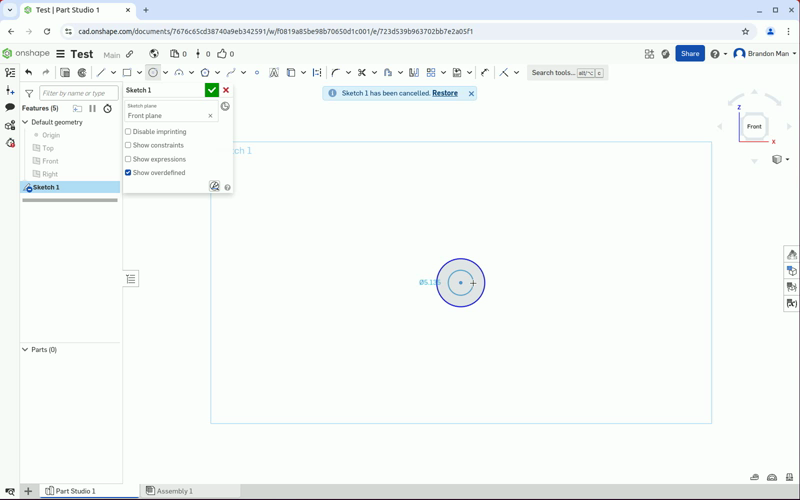
click(473, 282)
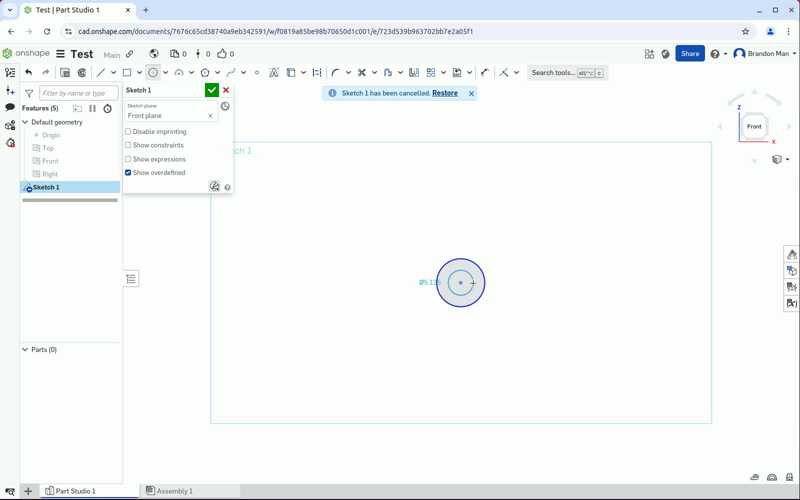
key(esc)
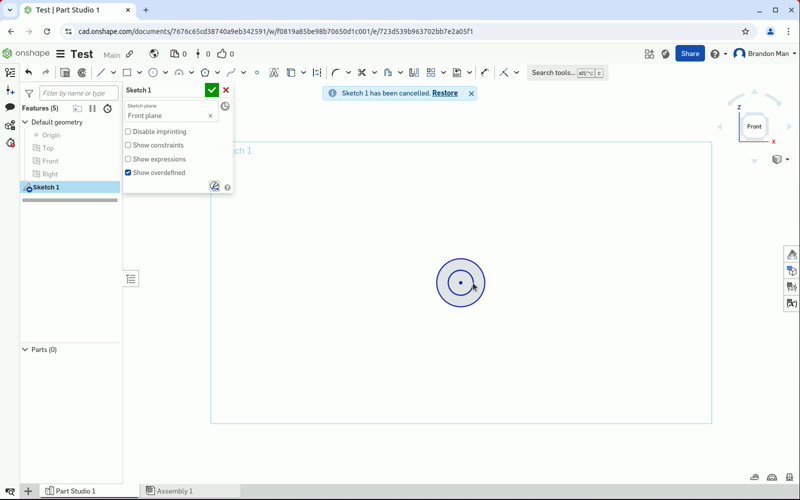
mouse_move(455, 269)
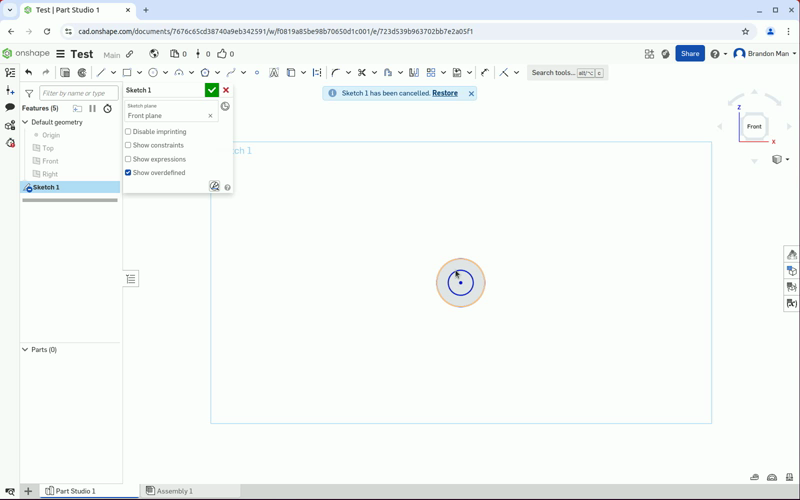
scroll(6)
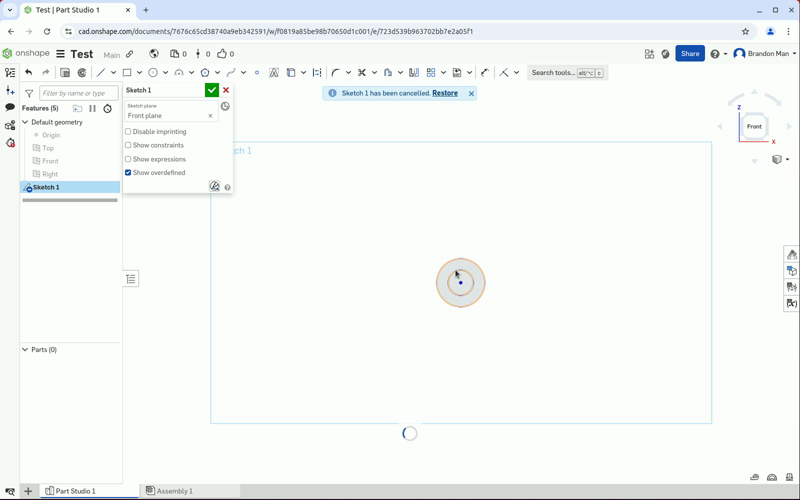
scroll(6)
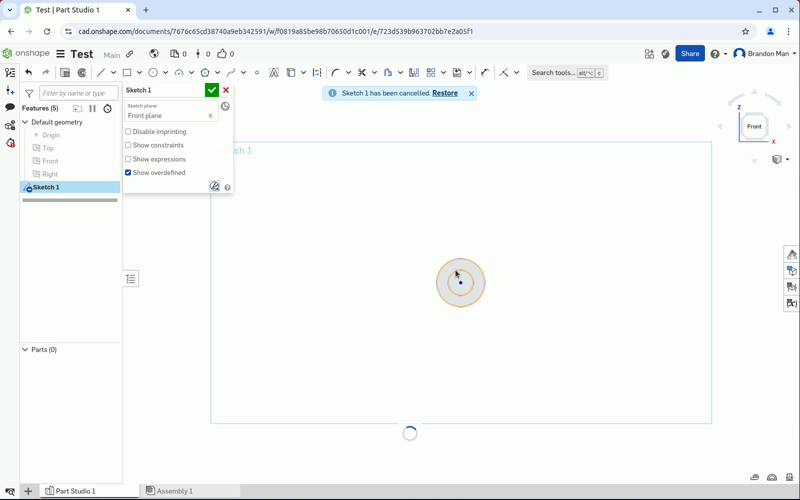
scroll(6)
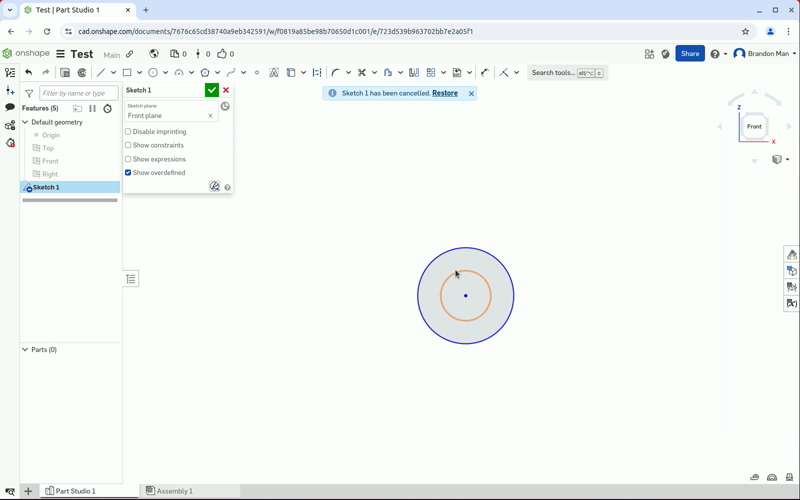
scroll(6)
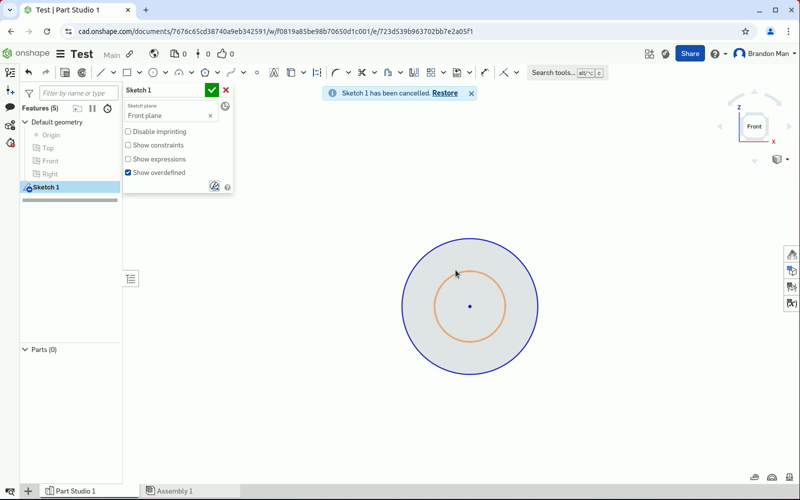
scroll(6)
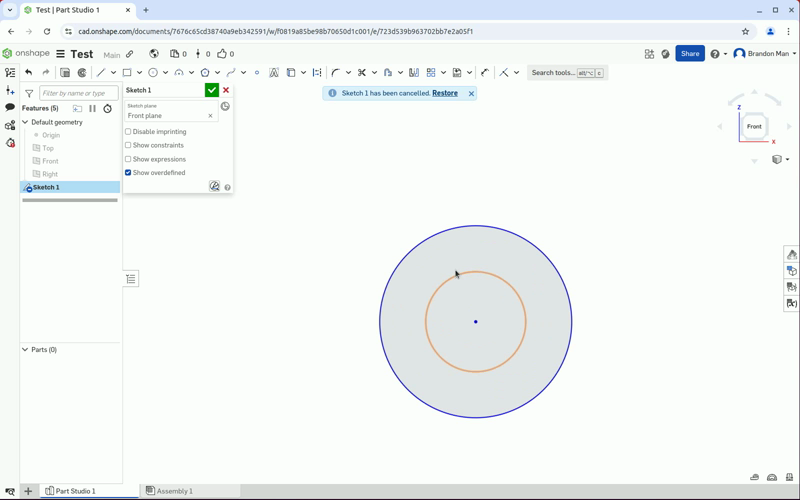
scroll(6)
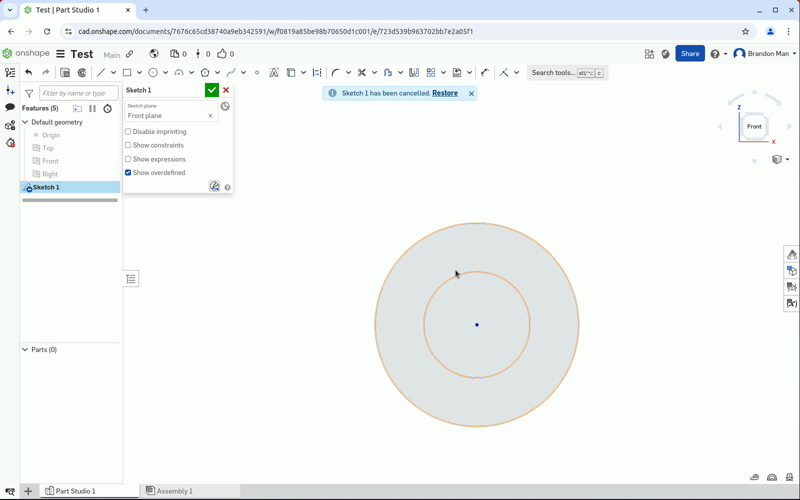
scroll(6)
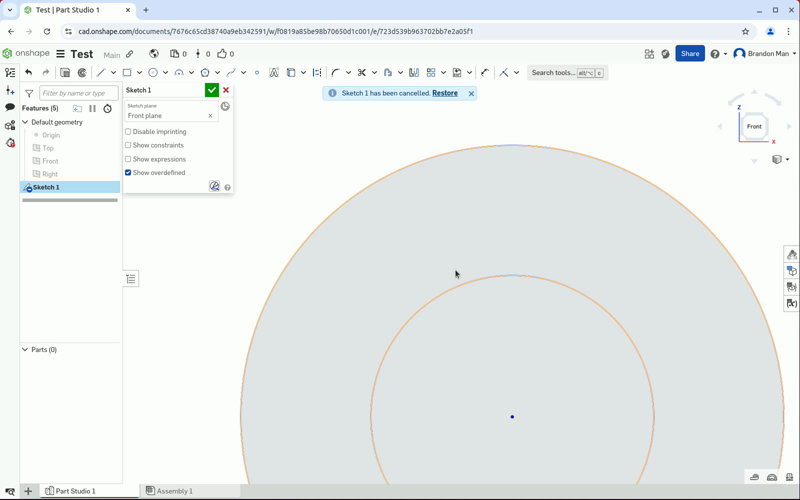
click(455, 269)
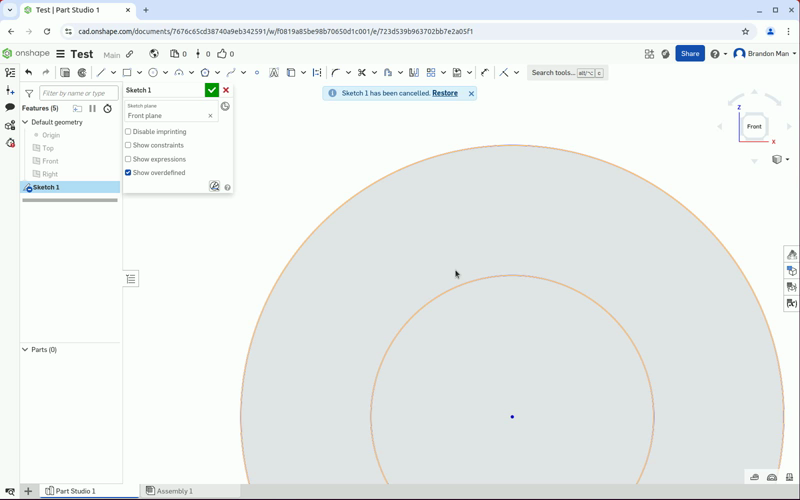
scroll(-6)
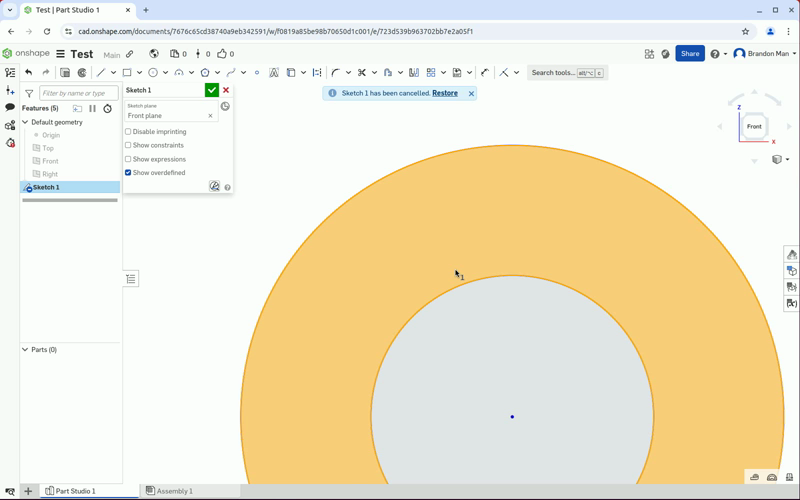
scroll(-6)
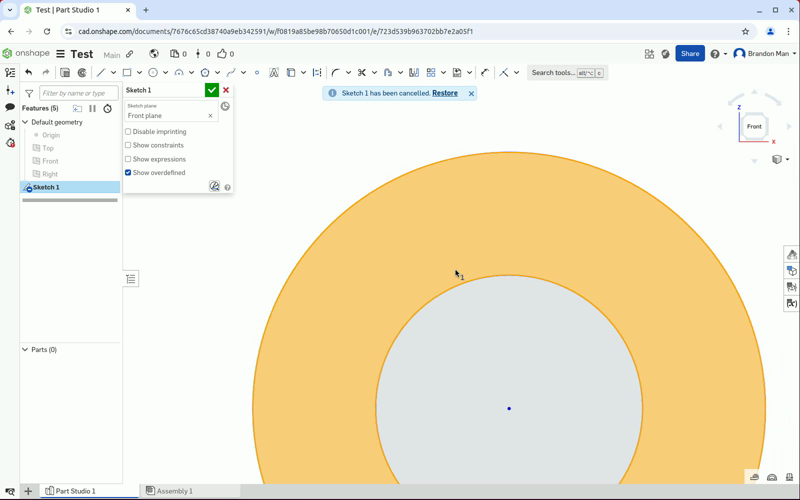
scroll(-6)
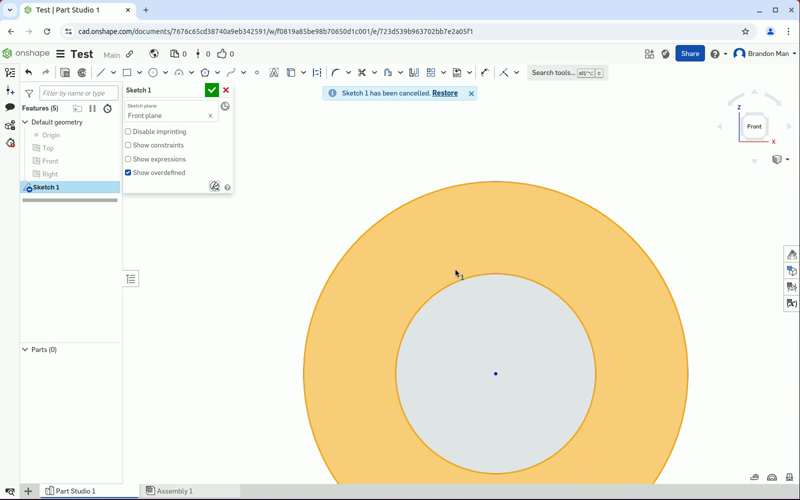
scroll(-6)
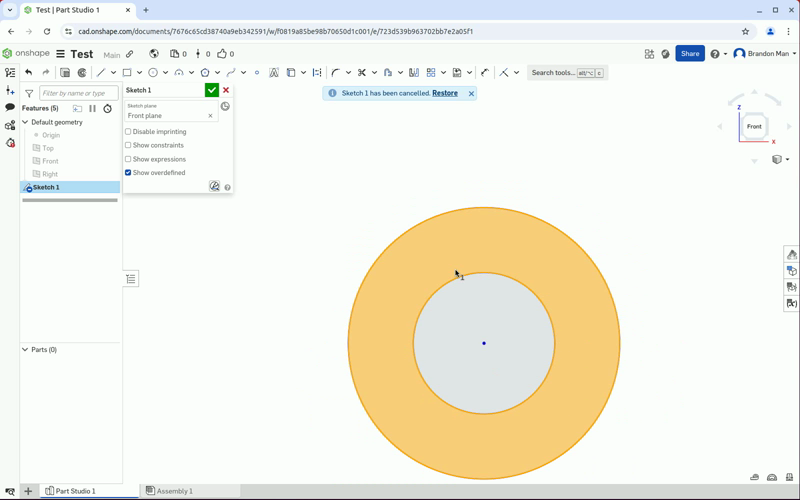
scroll(-6)
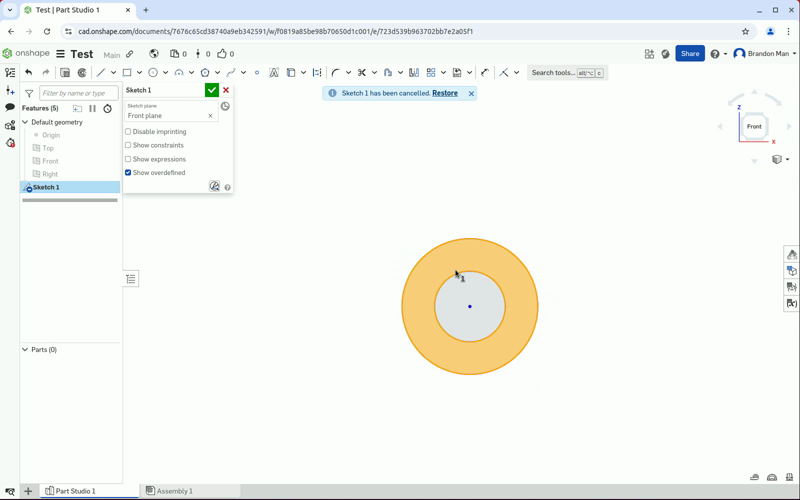
scroll(-6)
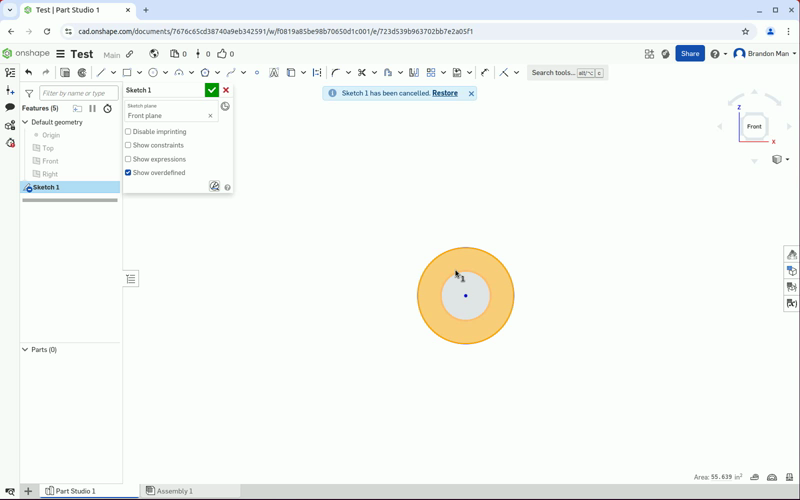
scroll(-6)
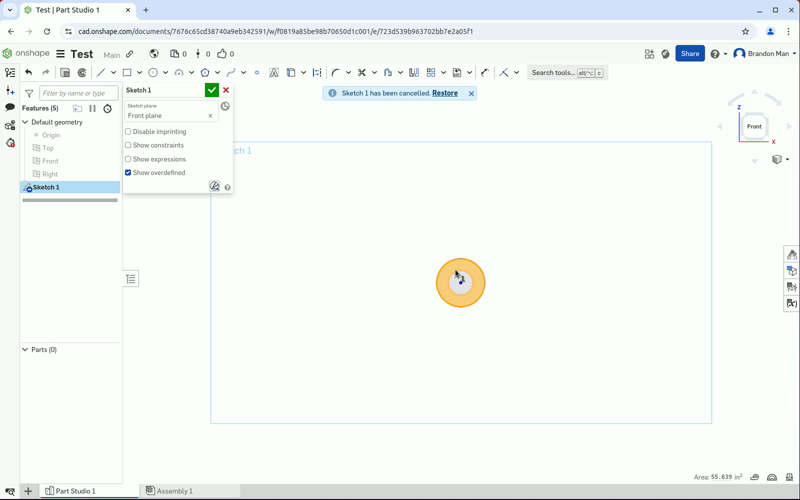
mouse_move(73, 352)
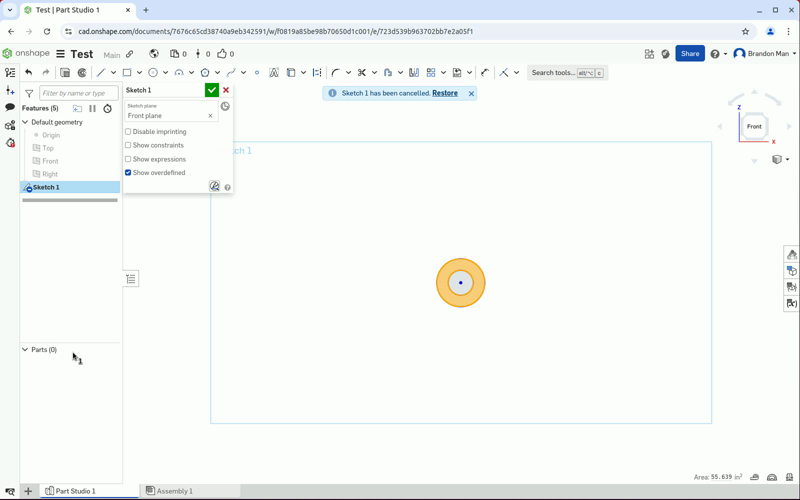
key(shift+y)
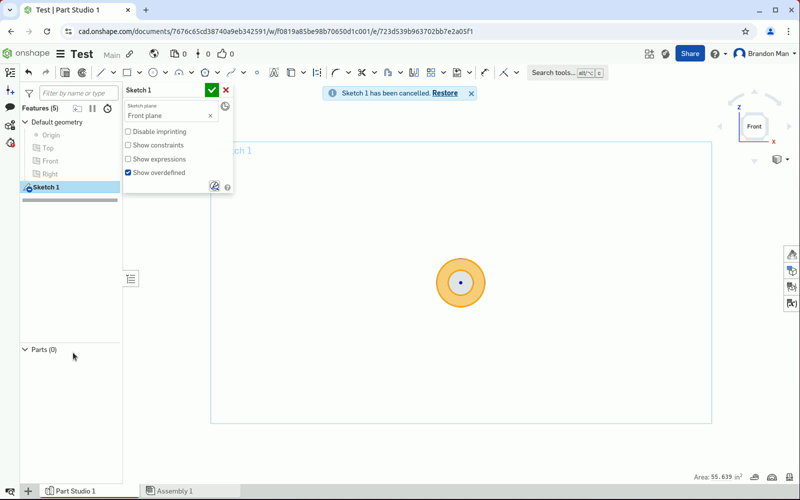
key(shift+e)
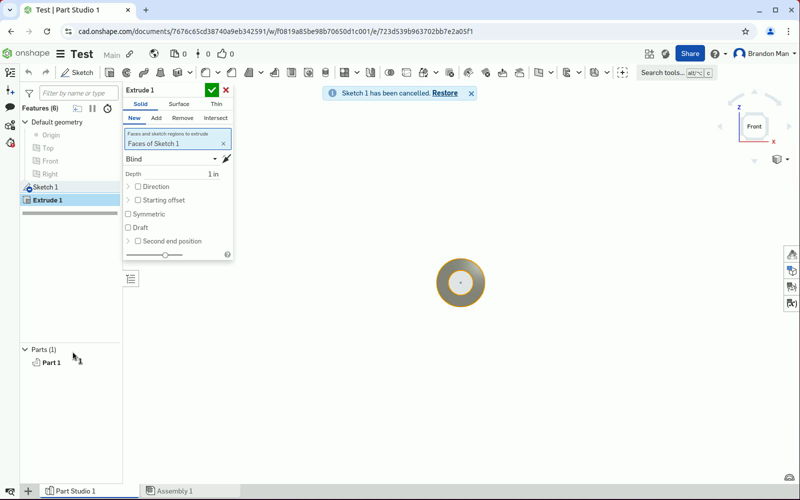
mouse_move(143, 106)
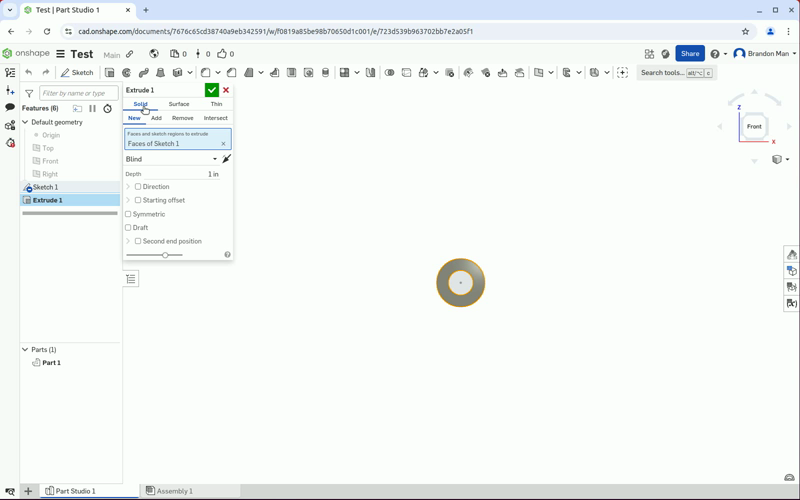
click(143, 106)
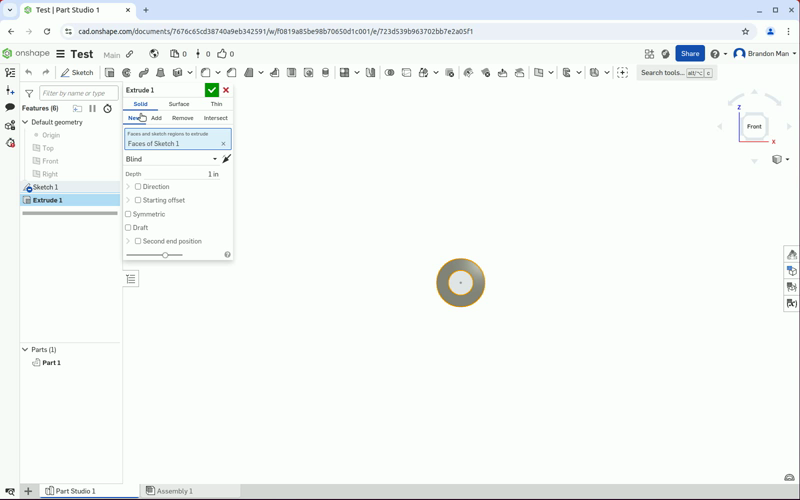
mouse_move(137, 120)
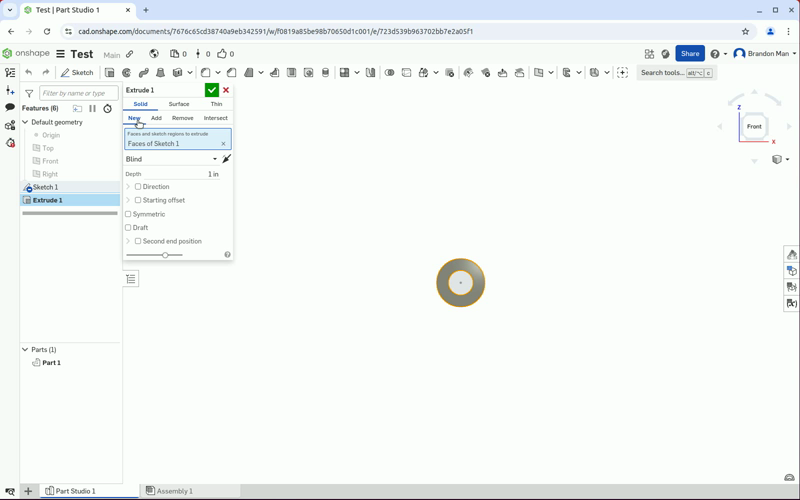
click(137, 120)
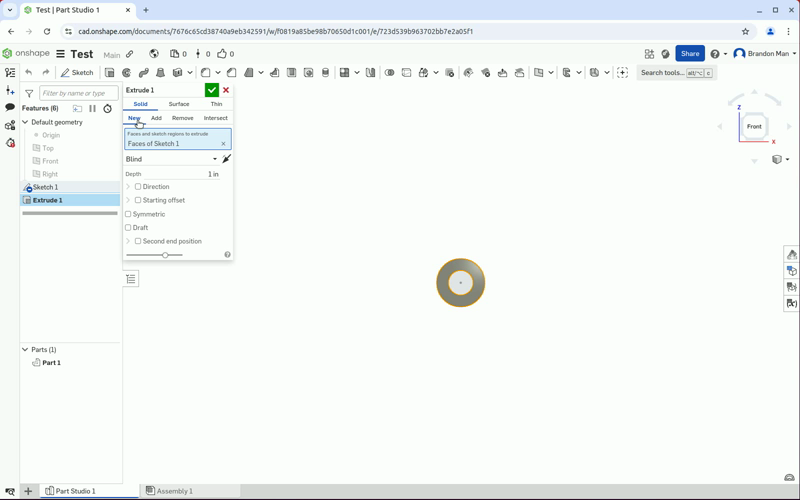
key(tab, 4)
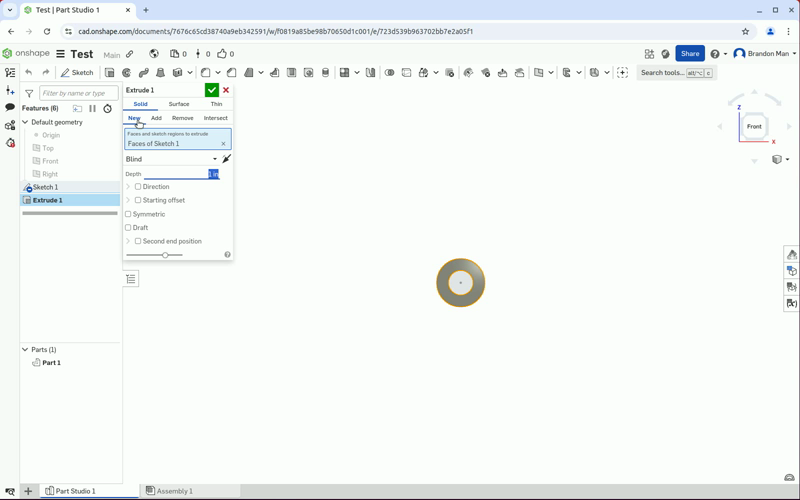
text(6.499)
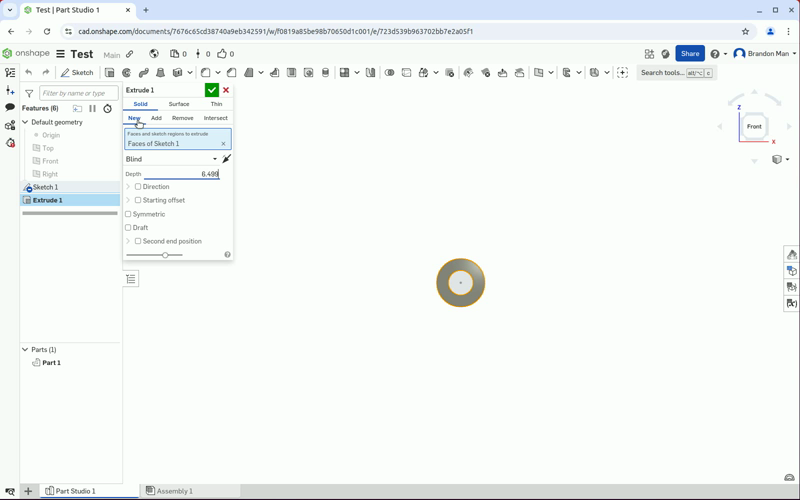
key(tab, 3)
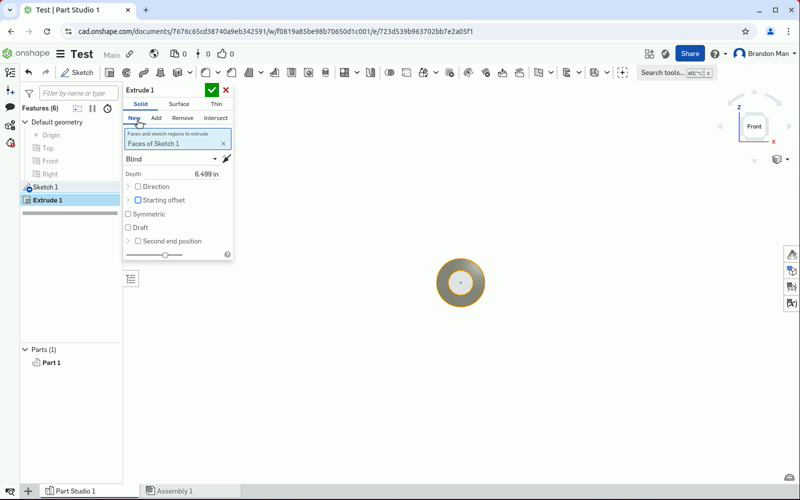
key(tab, 2)
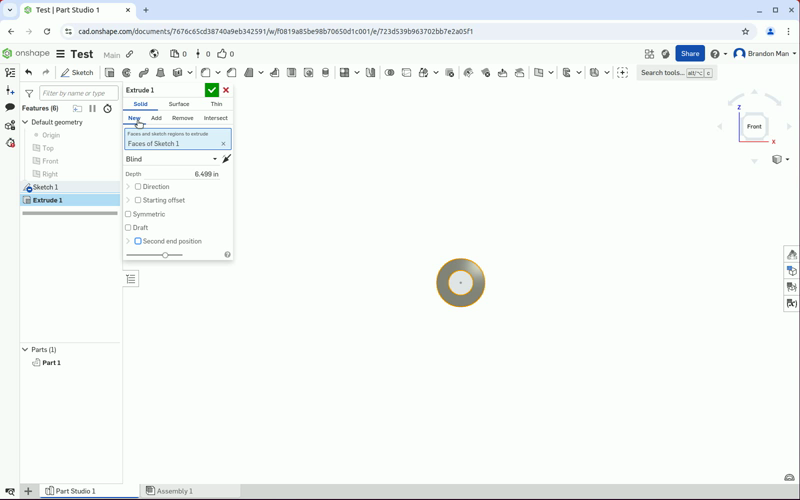
key(space)
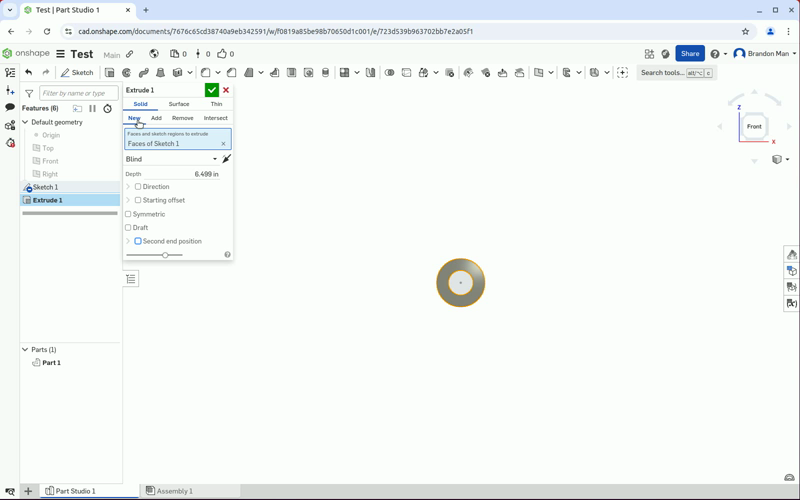
key(tab, 3)
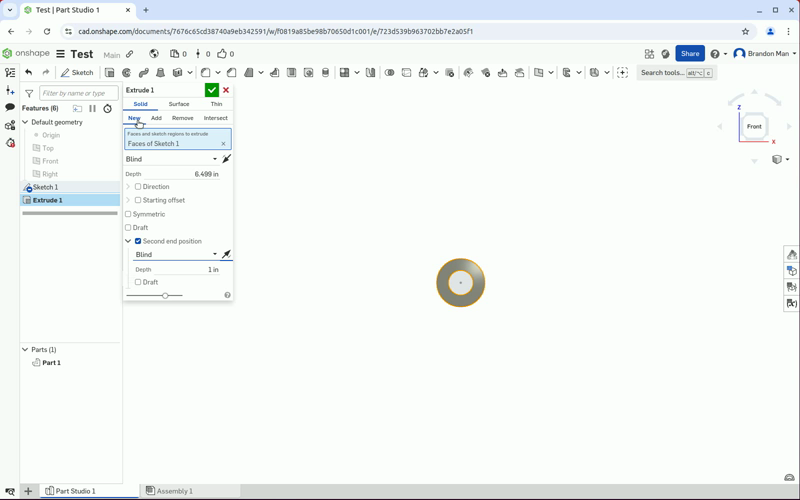
text(6.499)
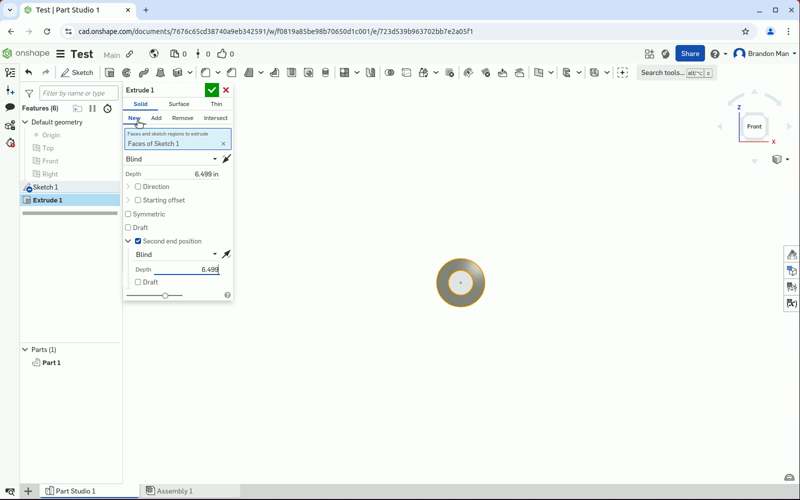
key(enter)
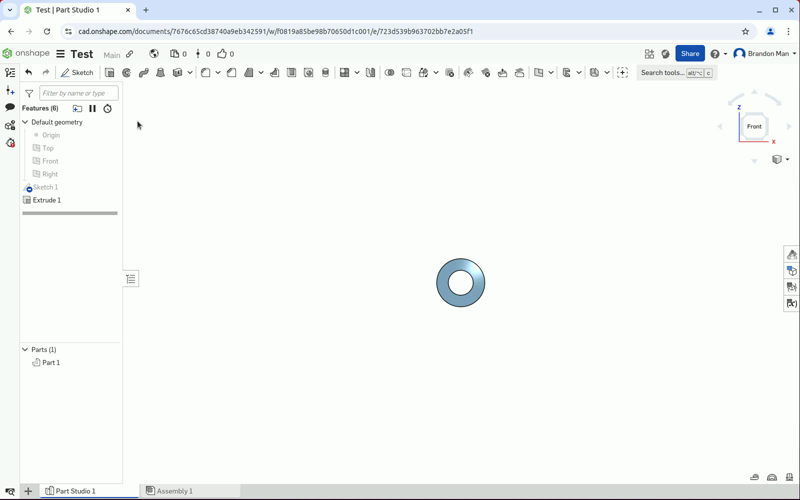
key(shift+h)
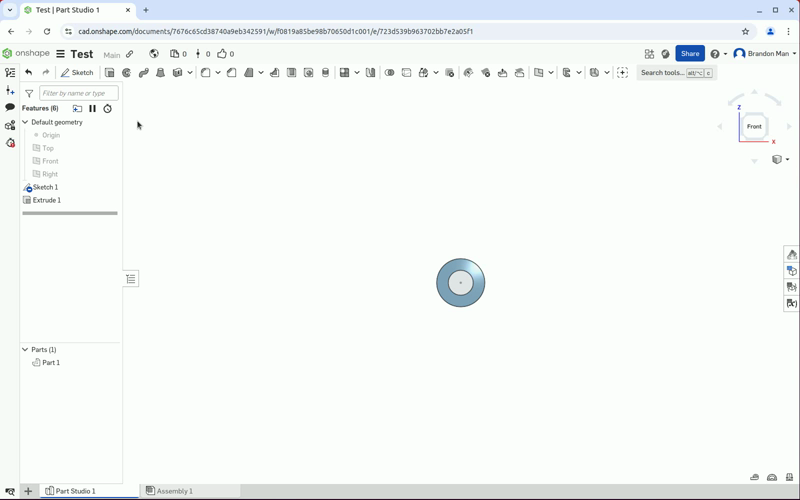
key(shift+h)
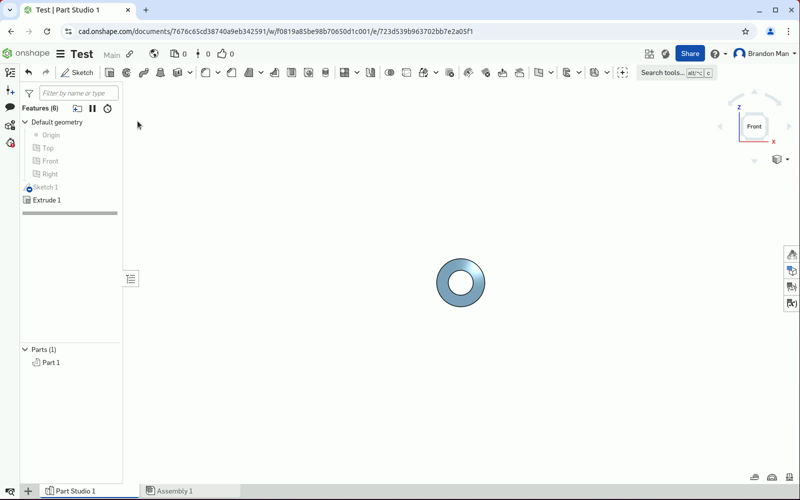
mouse_move(73, 189)
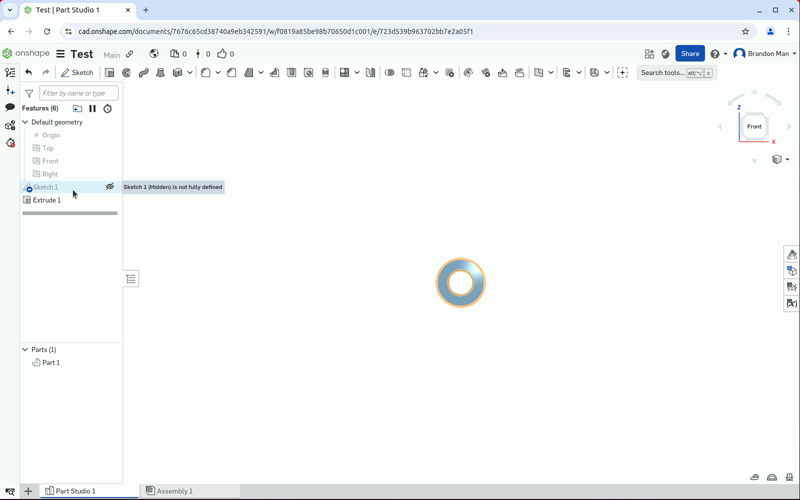
click(73, 189)
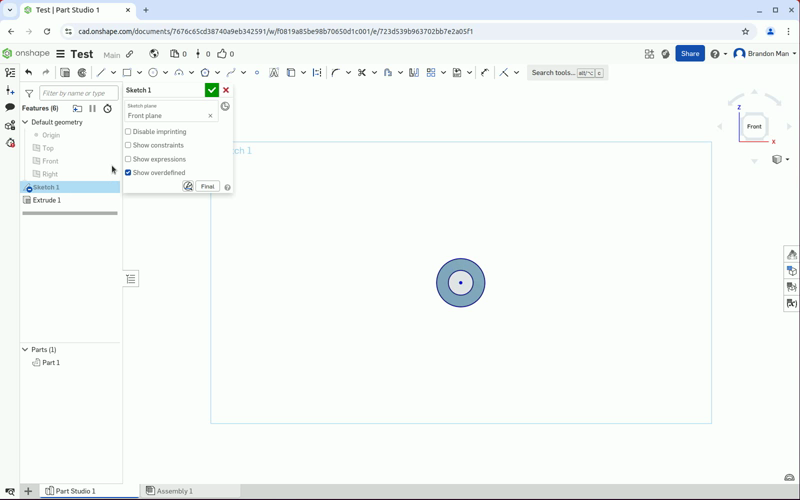
mouse_move(229, 92)
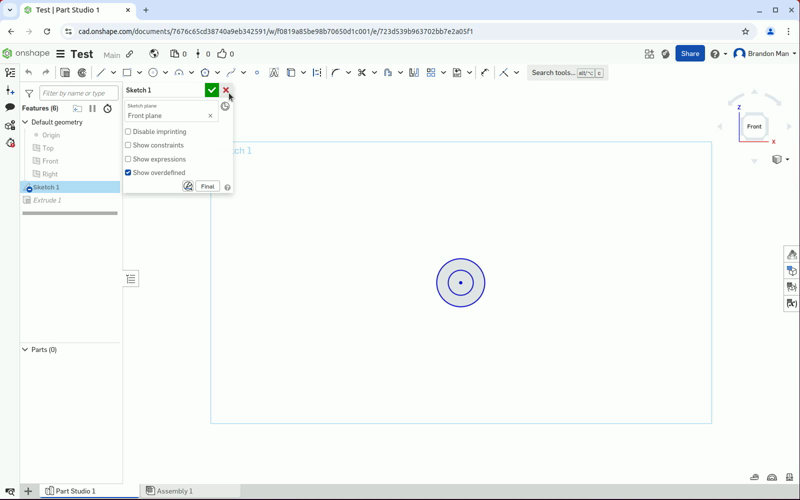
click(229, 92)
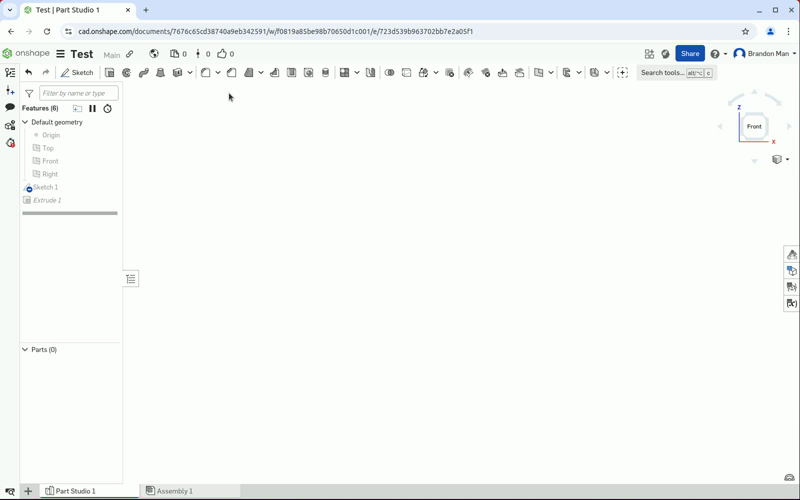
mouse_move(73, 352)
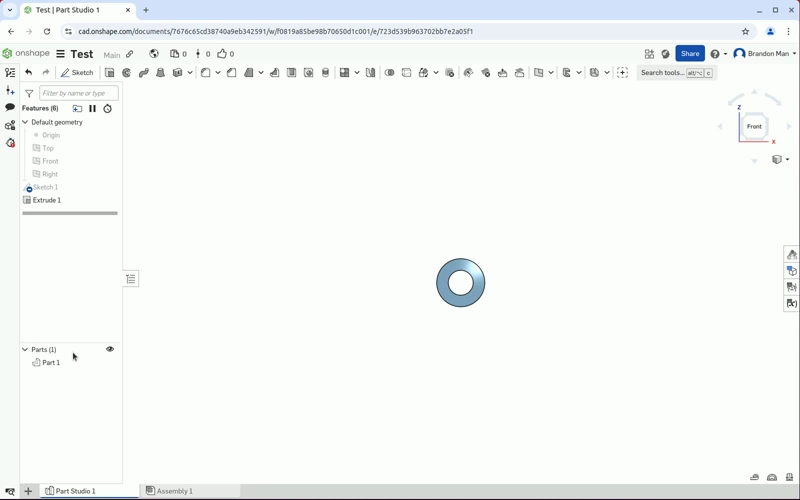
key(y)
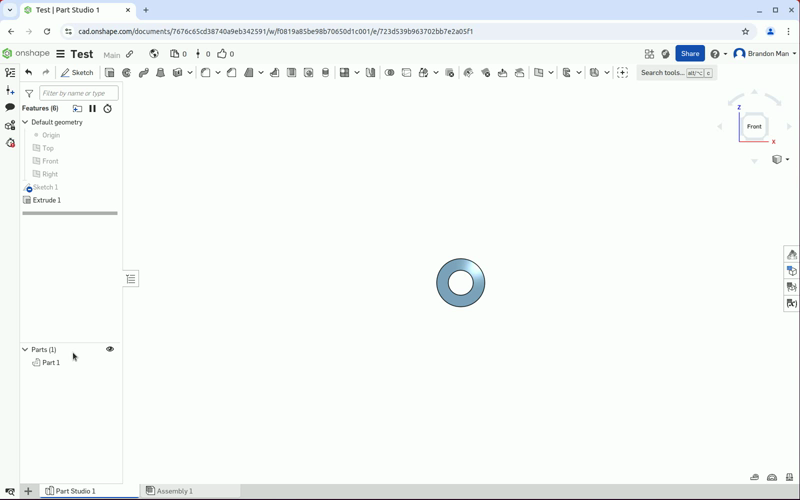
key(shift+p)
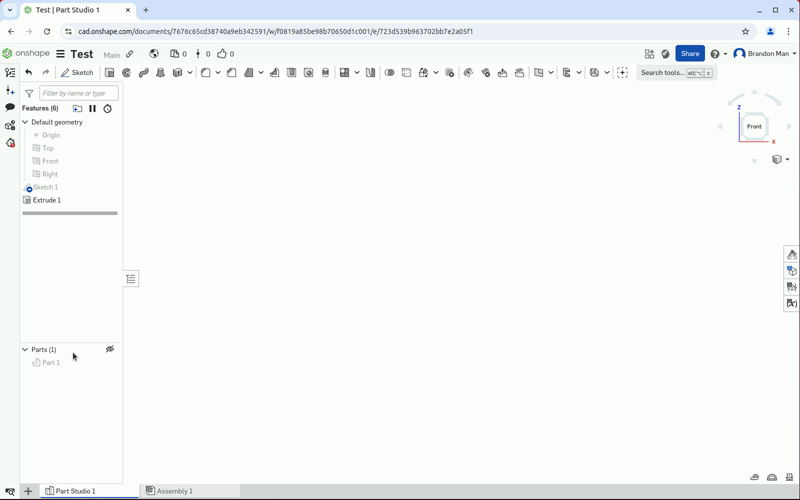
key(space)
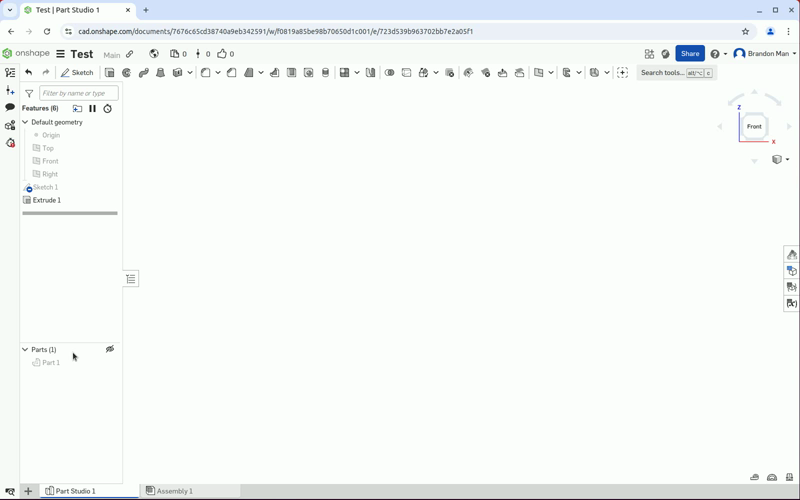
key_down(shift)
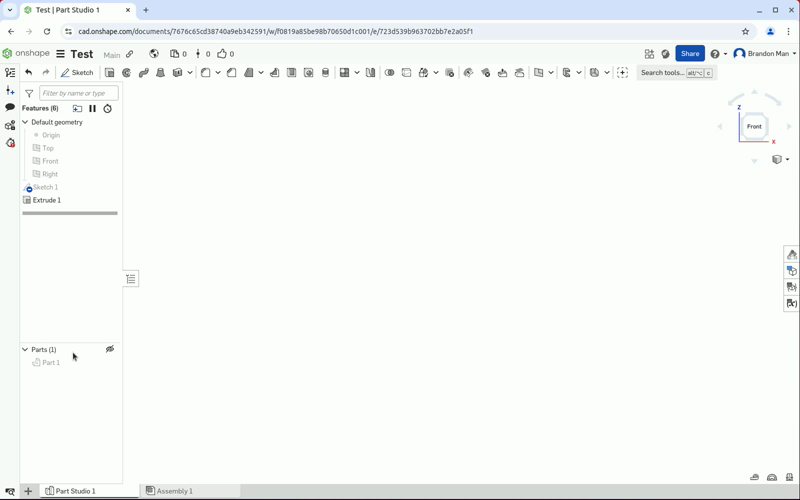
key(left)
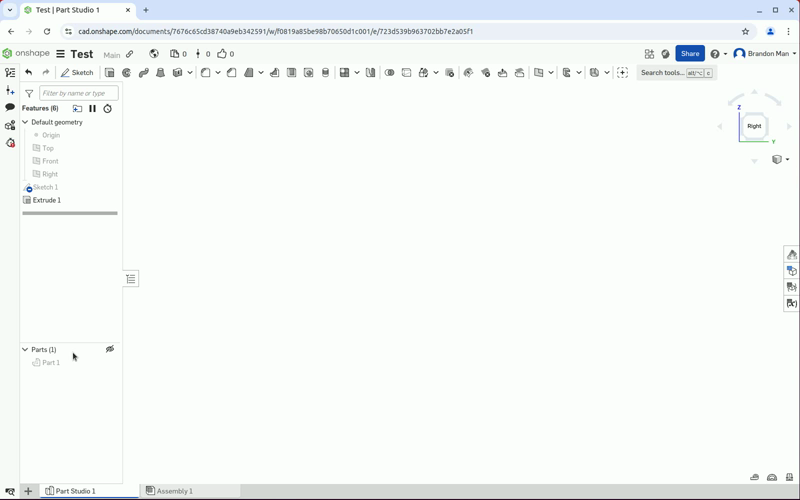
key_up(shift)
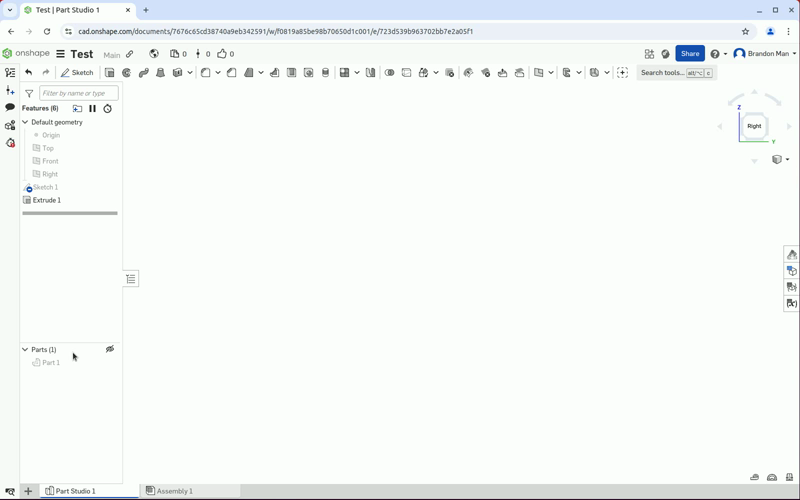
mouse_move(73, 352)
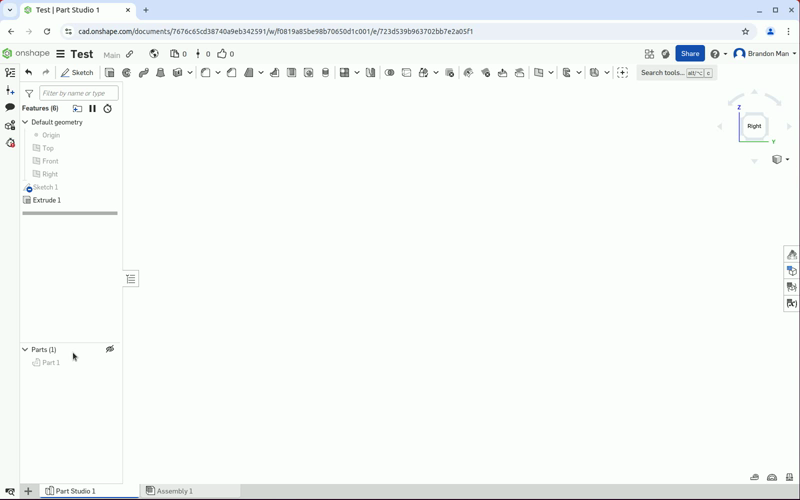
key(shift+y)
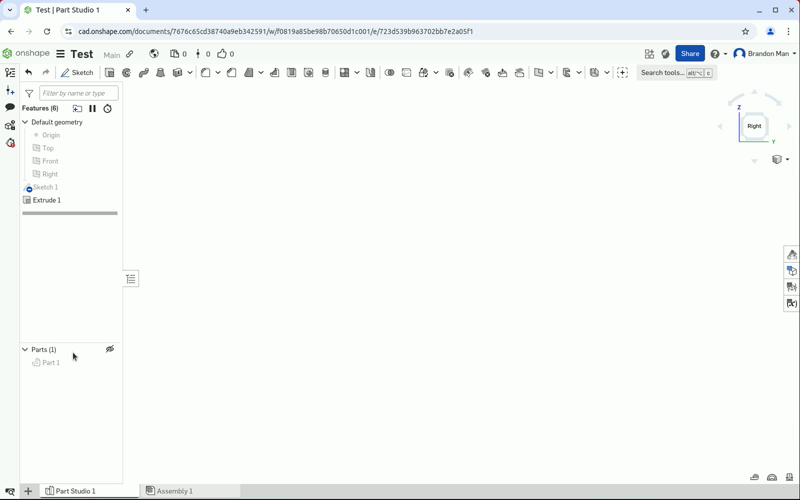
key(shift+s)
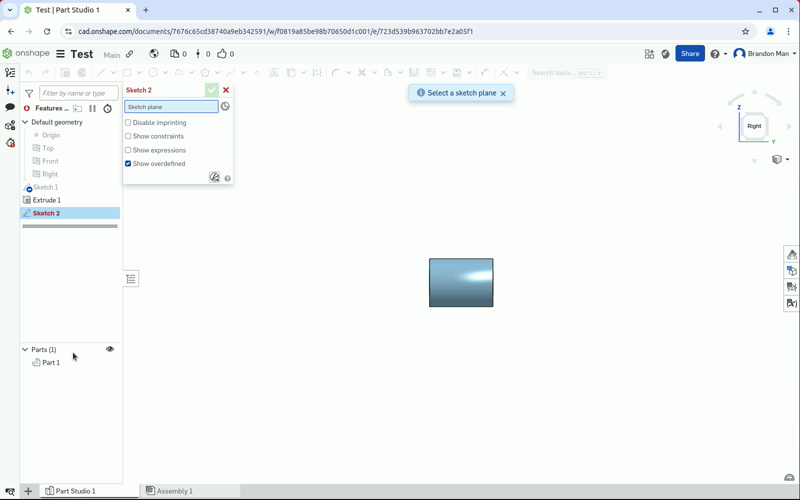
mouse_move(73, 176)
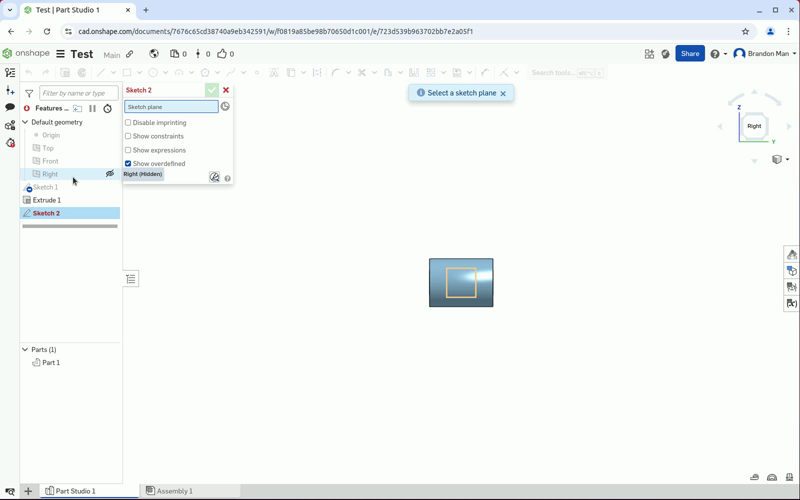
click(73, 176)
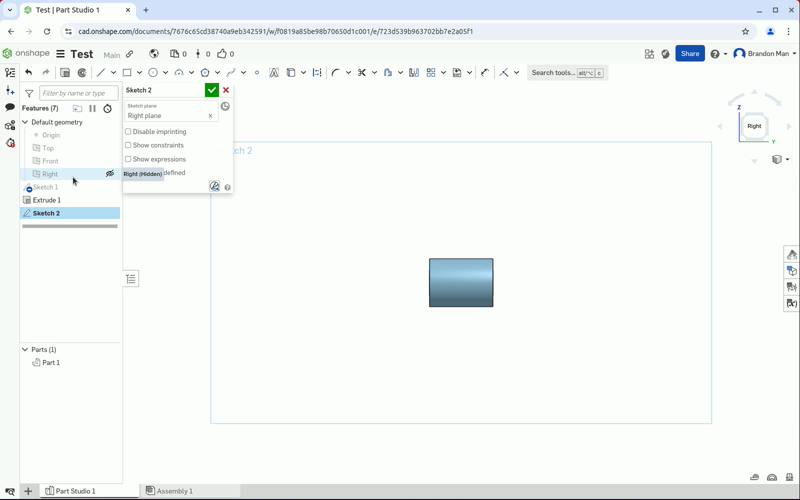
mouse_move(73, 352)
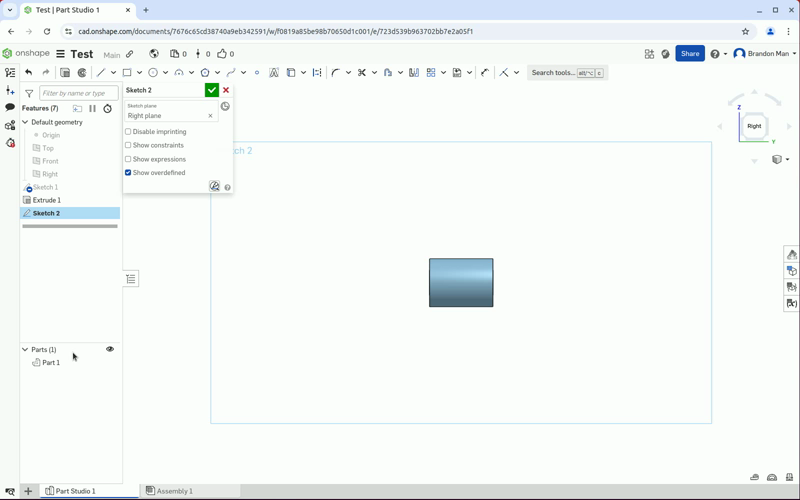
key(y)
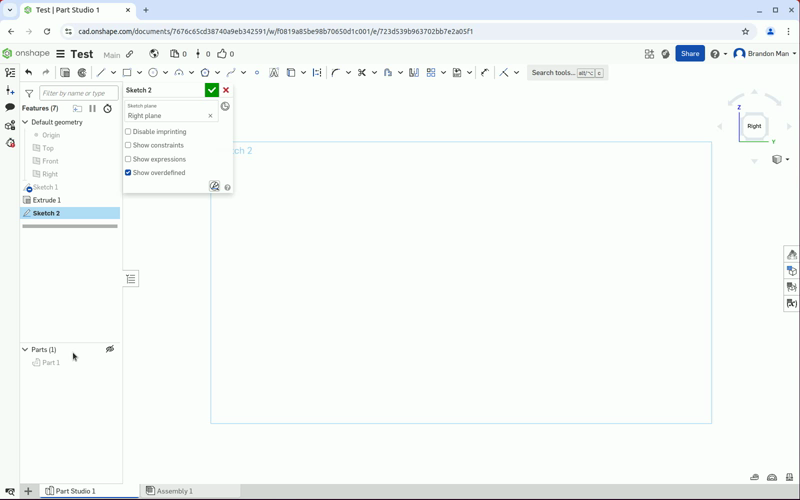
key(l)
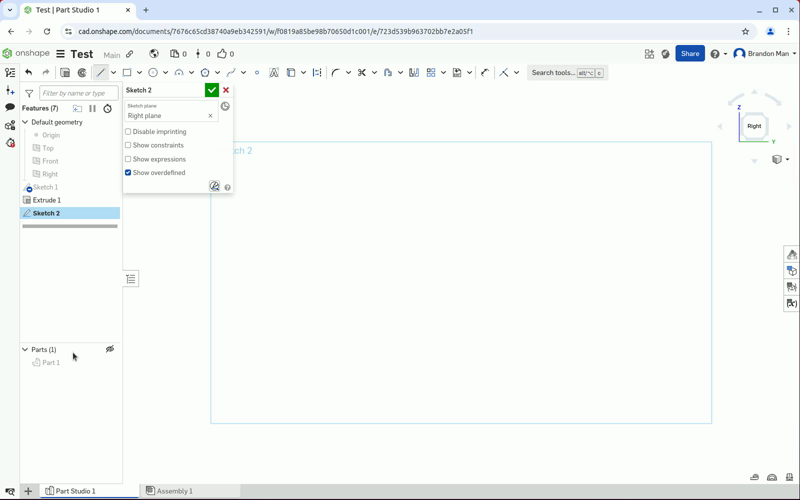
key_down(shift)
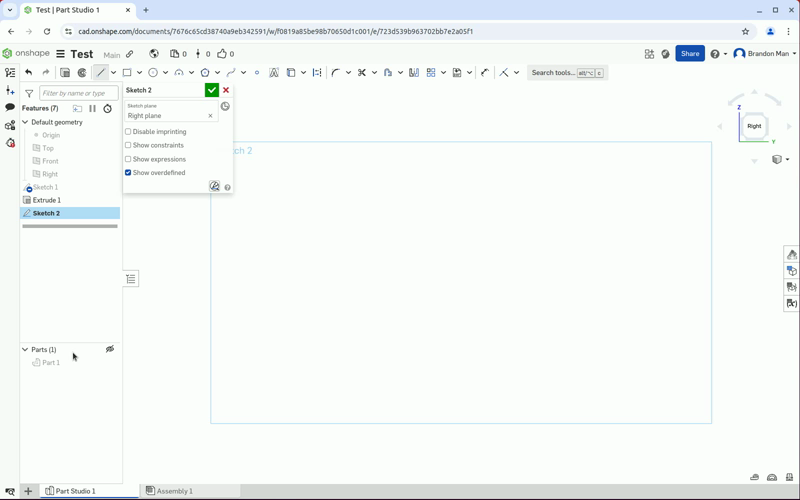
mouse_move(436, 266)
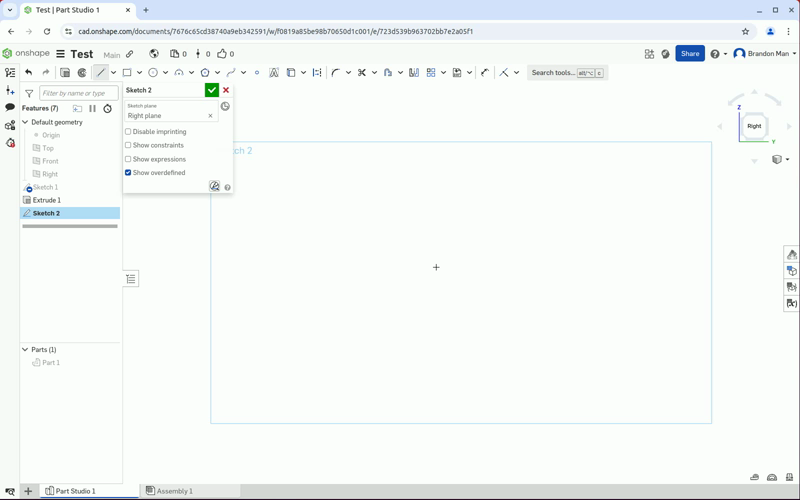
click(436, 266)
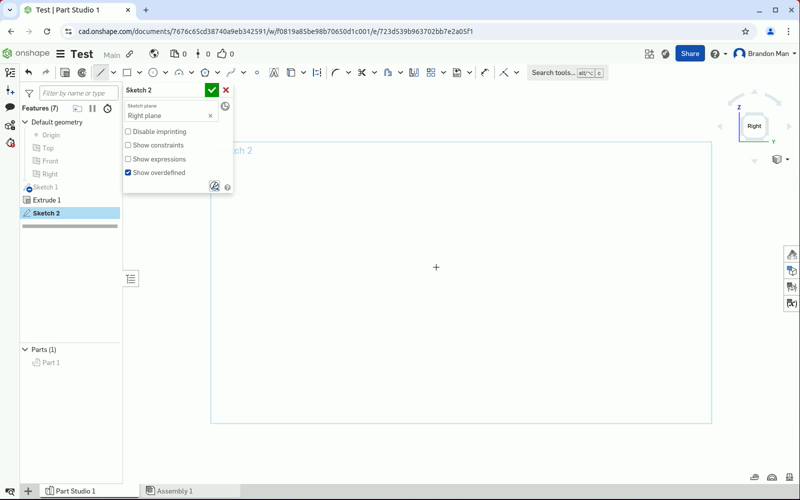
key_up(shift)
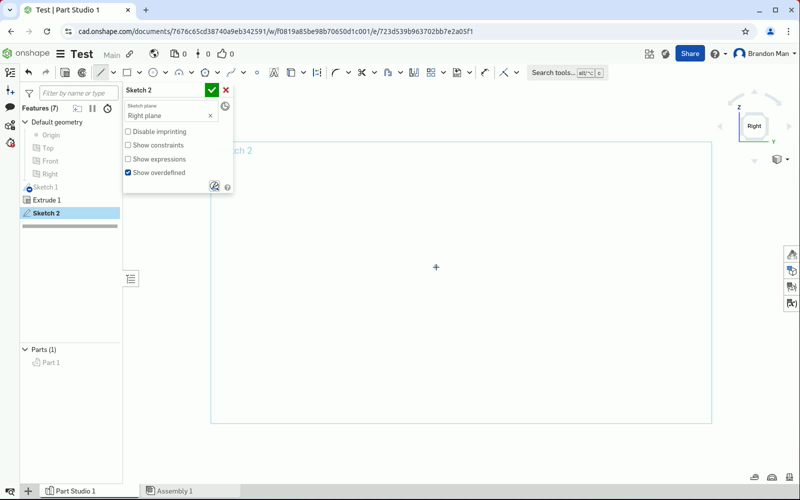
key_down(shift)
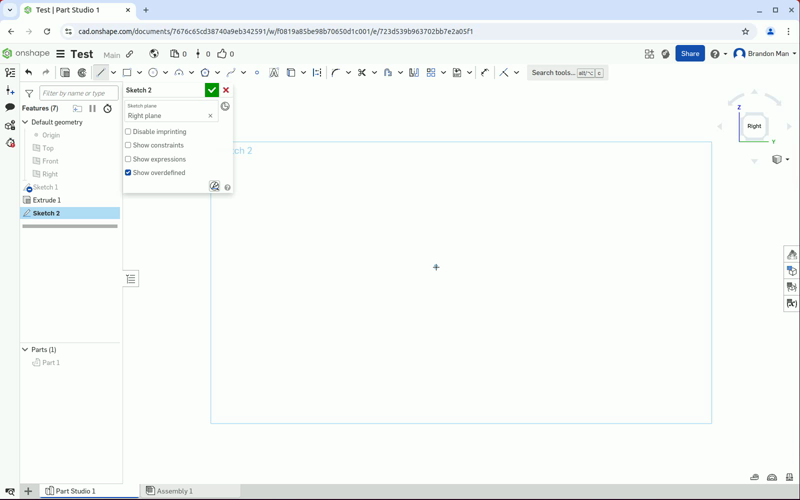
mouse_move(466, 266)
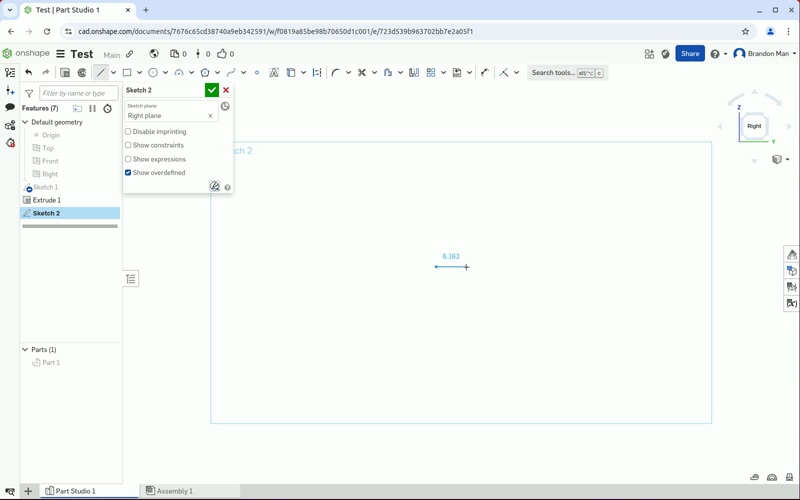
mouse_move(484, 266)
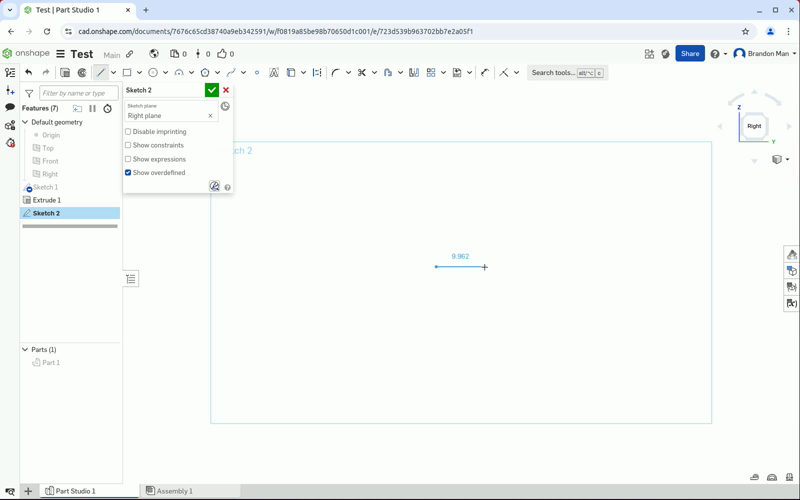
click(484, 266)
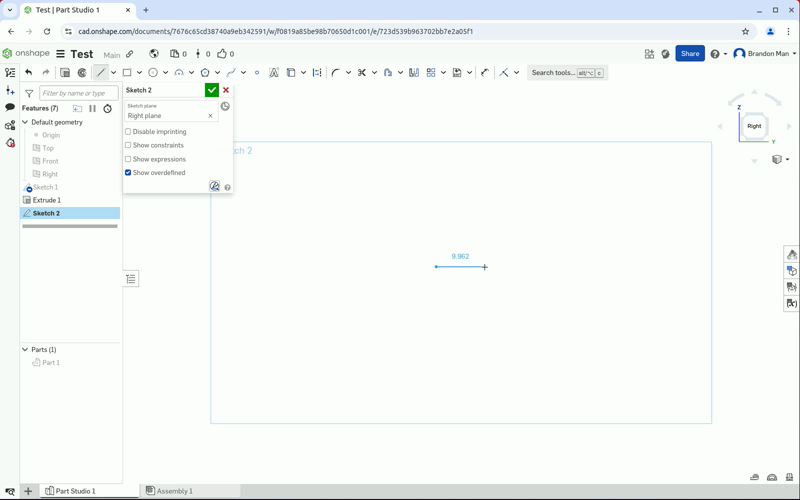
key_up(shift)
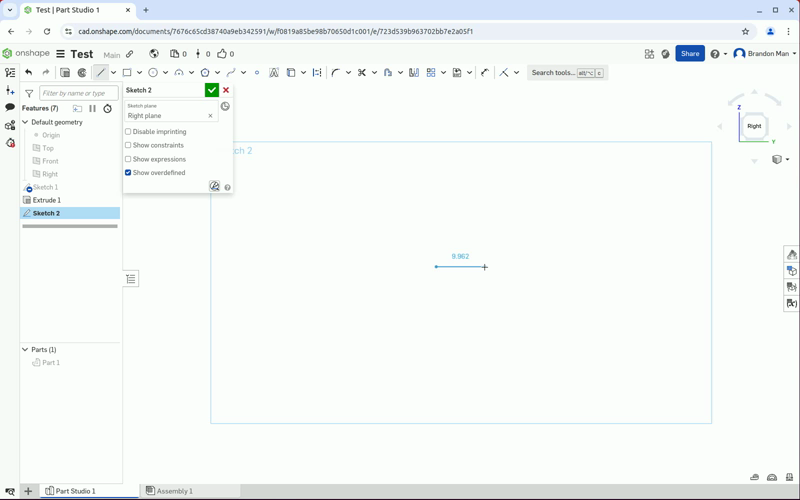
key_down(shift)
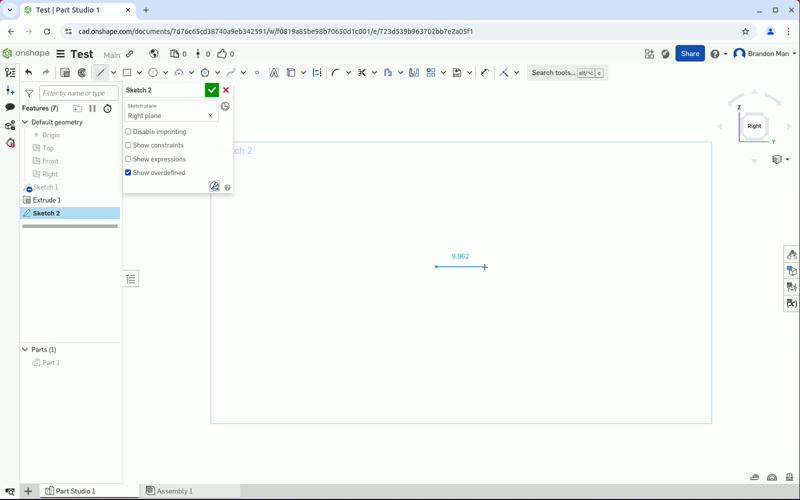
mouse_move(484, 194)
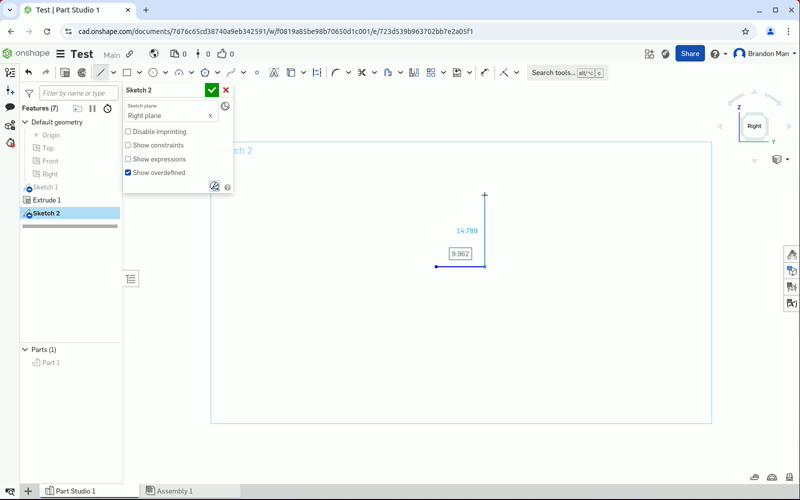
click(484, 194)
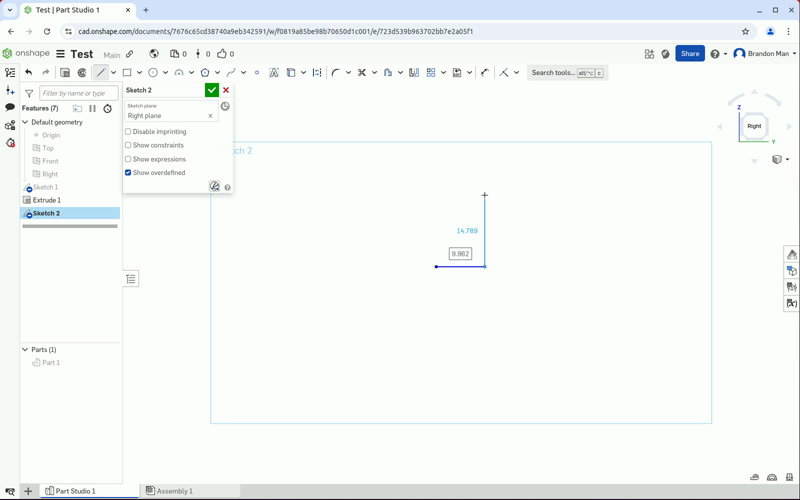
key_up(shift)
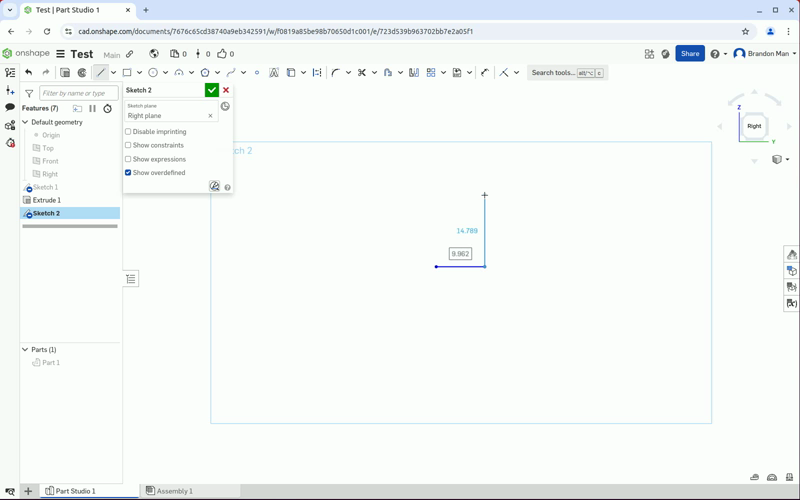
key(esc)
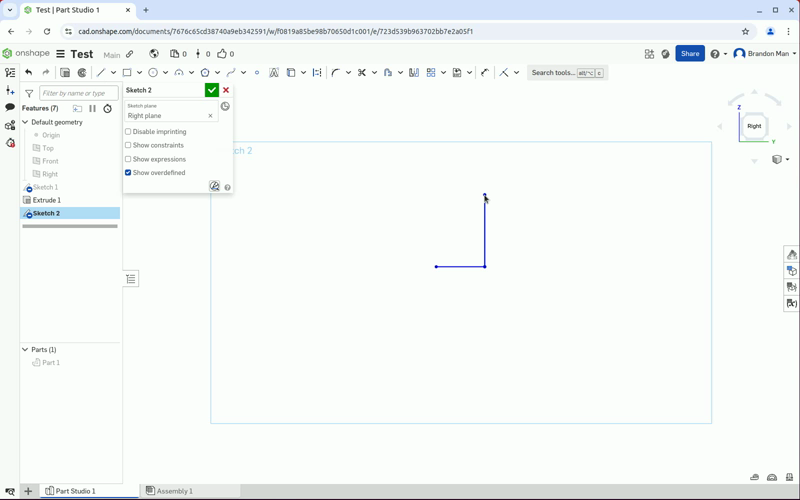
key(a)
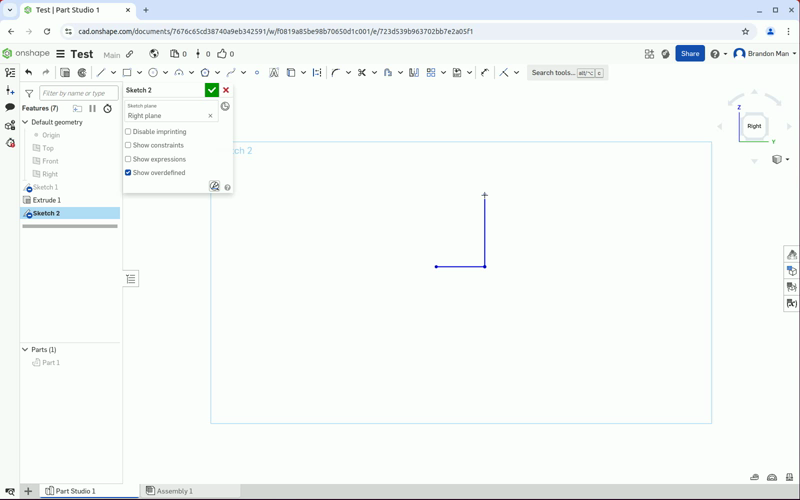
mouse_move(484, 194)
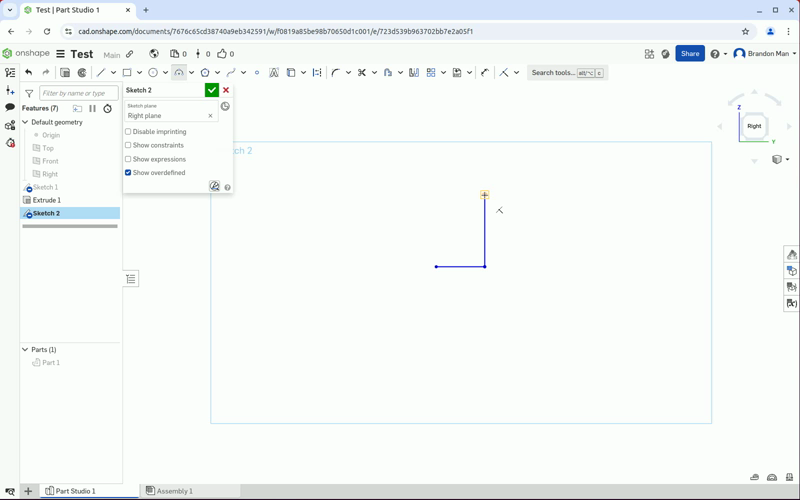
click(484, 194)
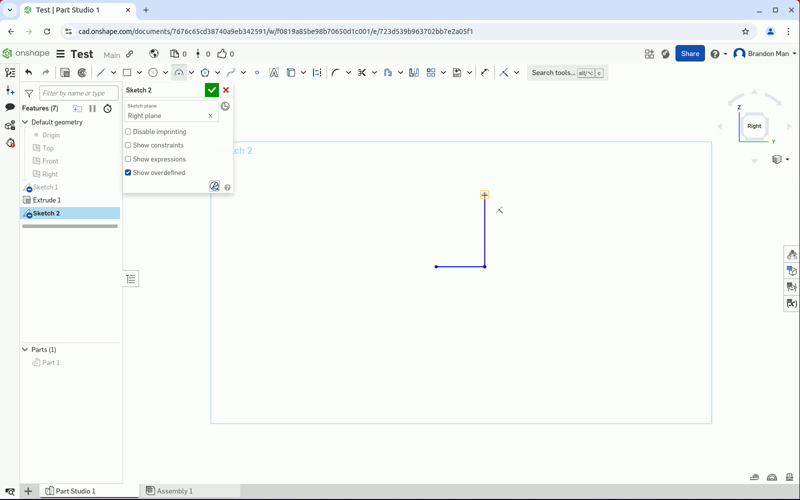
key_down(shift)
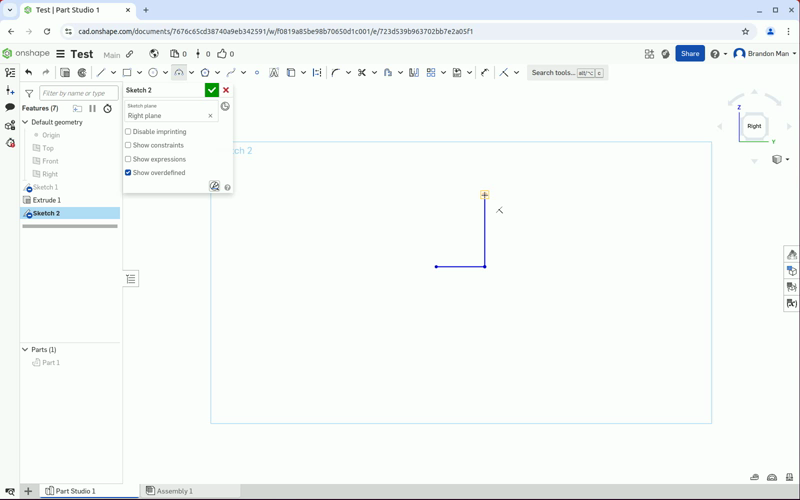
mouse_move(436, 194)
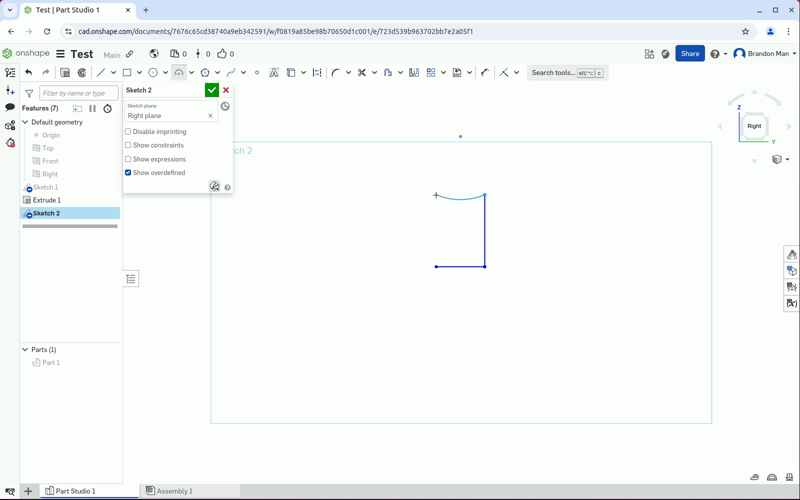
click(436, 194)
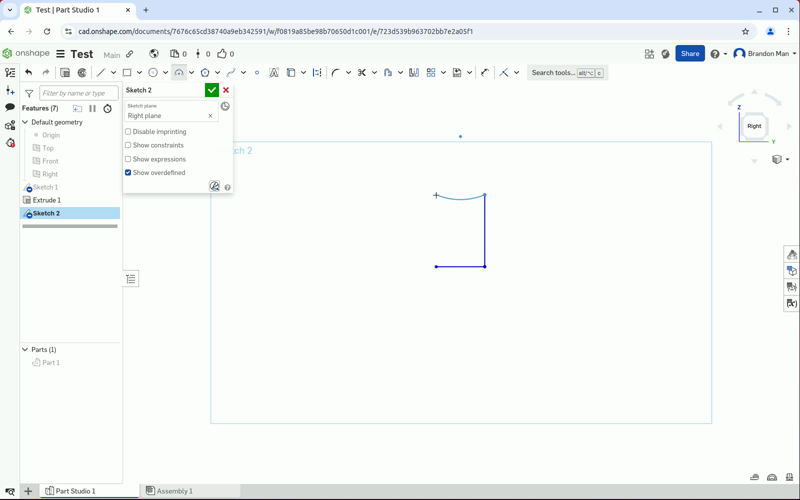
mouse_move(460, 170)
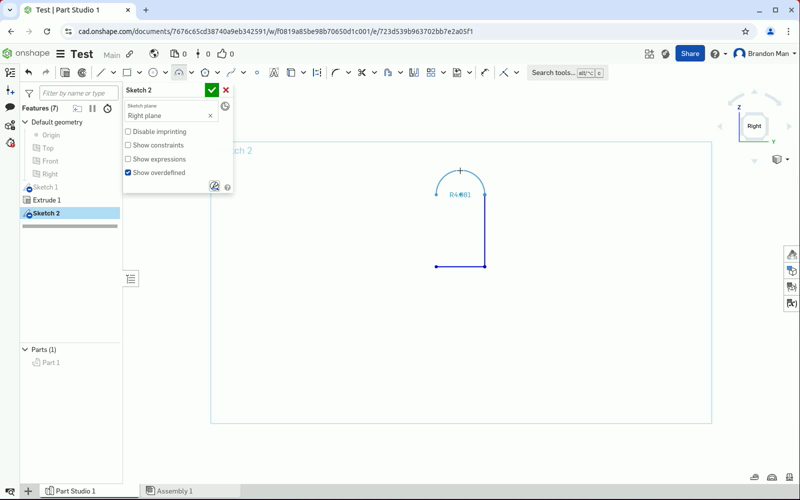
click(460, 170)
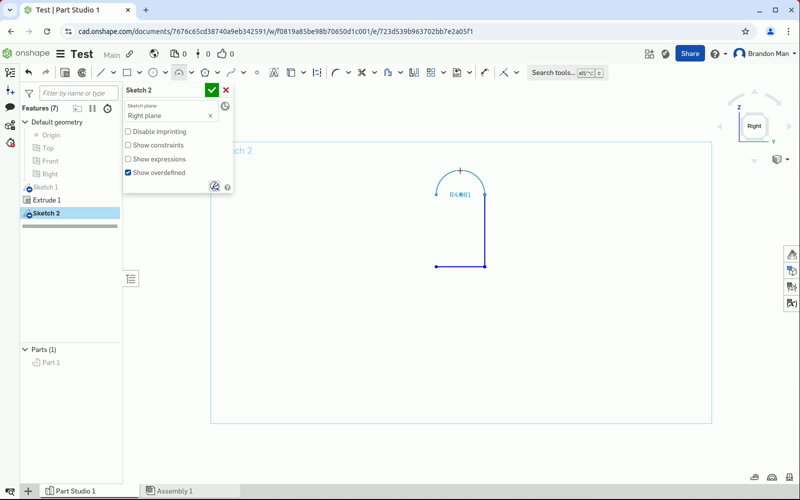
key_up(shift)
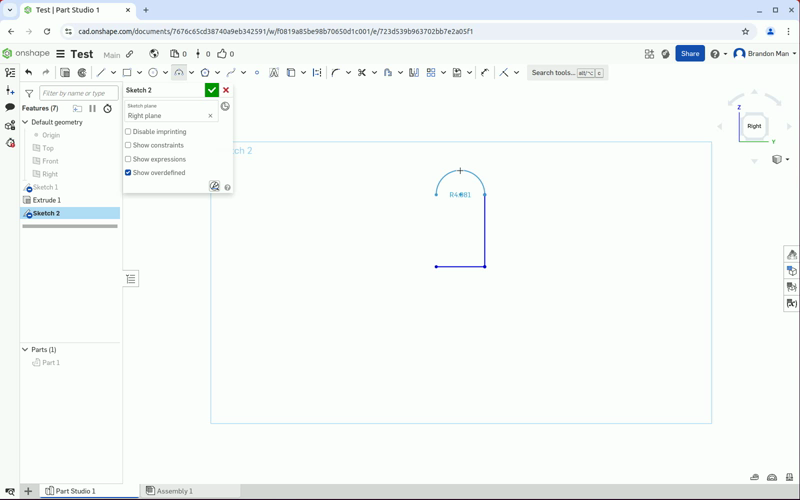
key(esc)
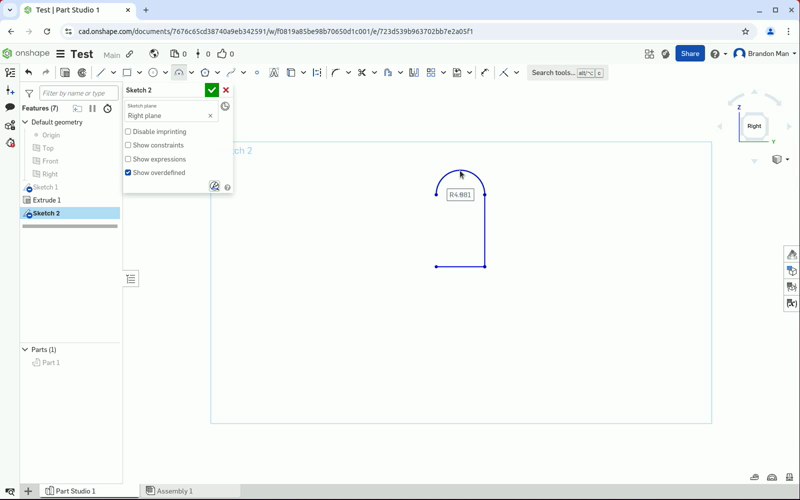
key(l)
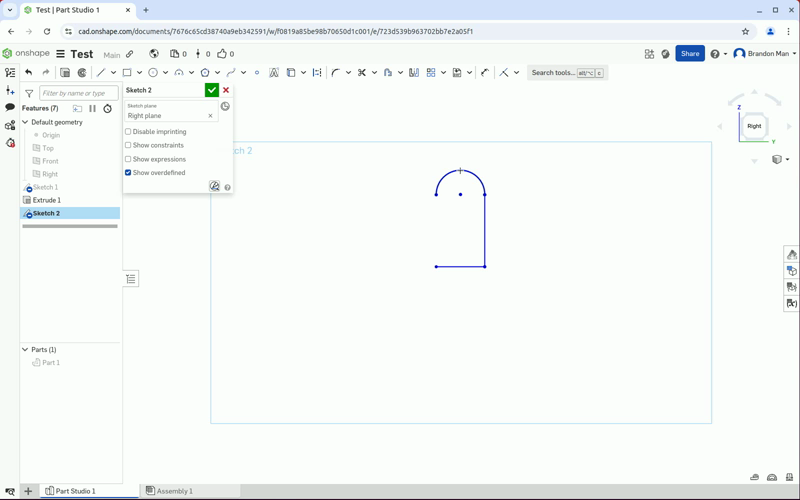
mouse_move(436, 194)
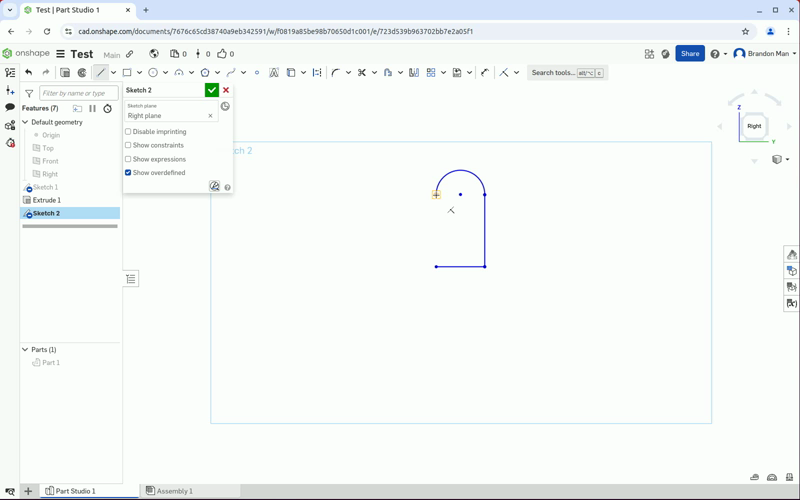
click(436, 194)
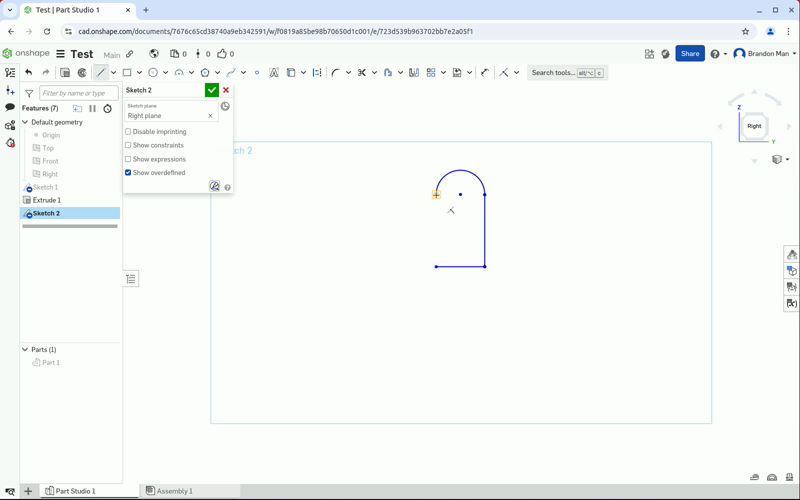
key_down(shift)
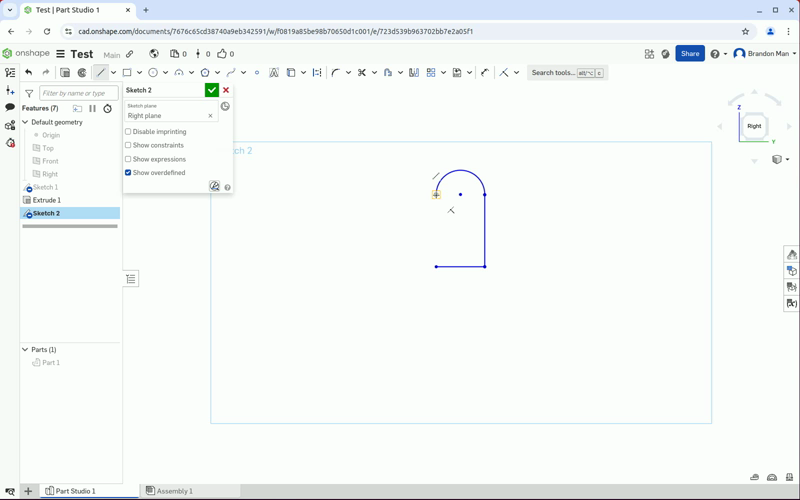
mouse_move(436, 266)
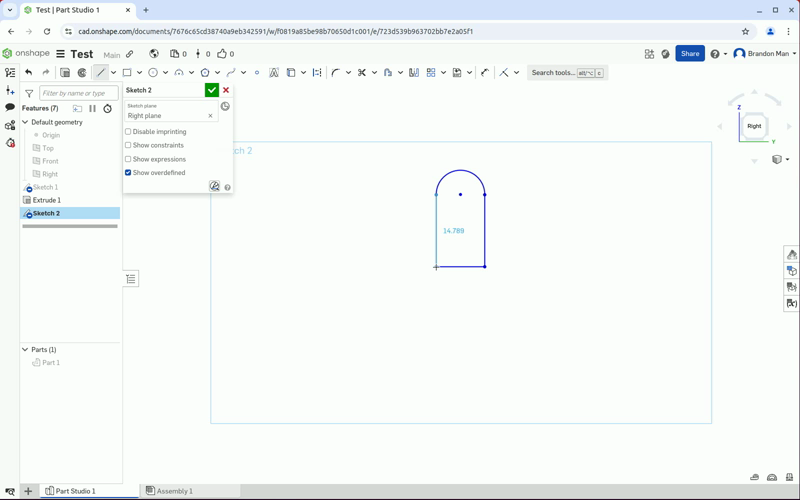
key_up(shift)
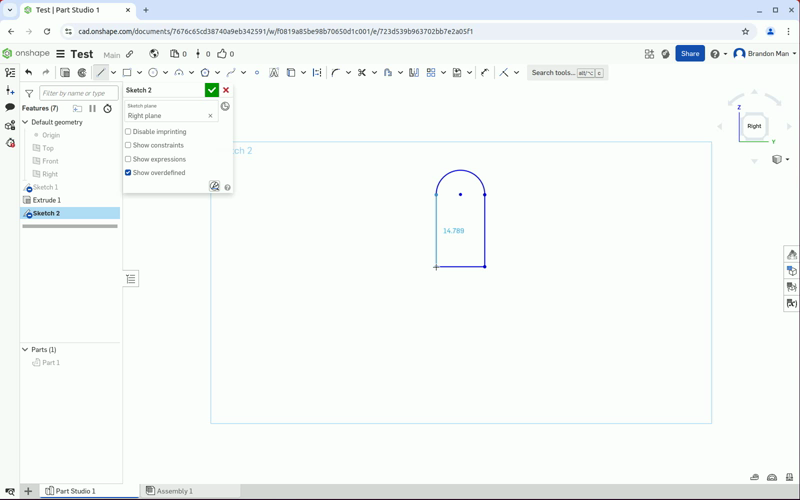
click(436, 266)
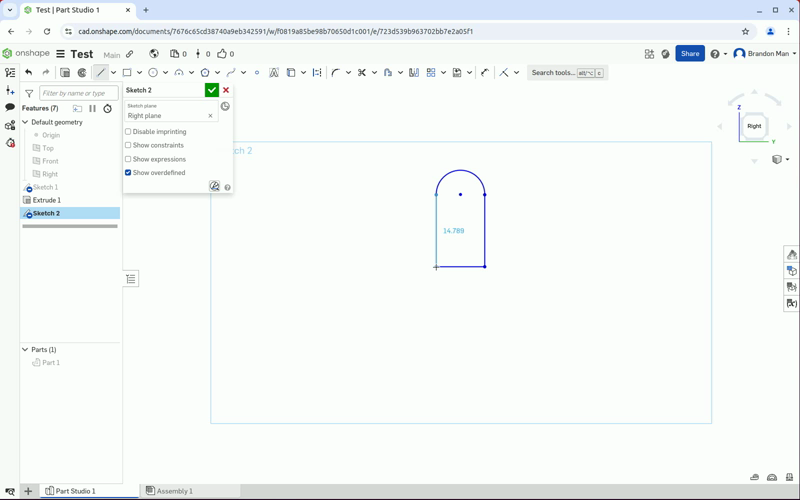
key(esc)
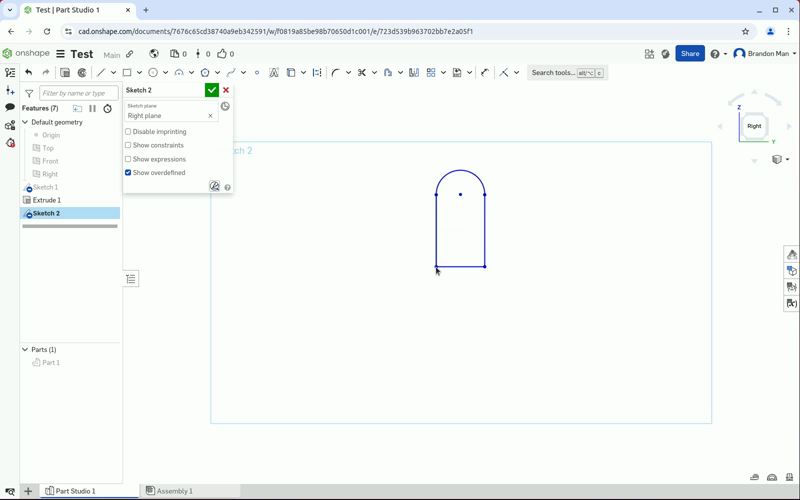
key(c)
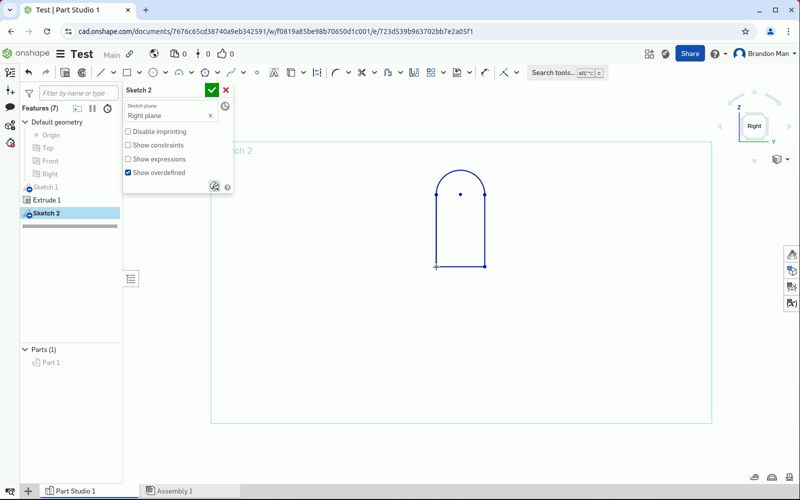
key_down(shift)
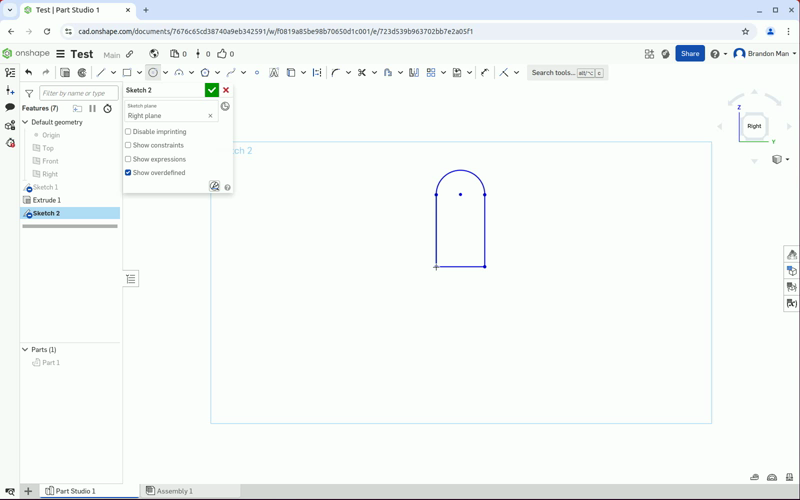
mouse_move(460, 194)
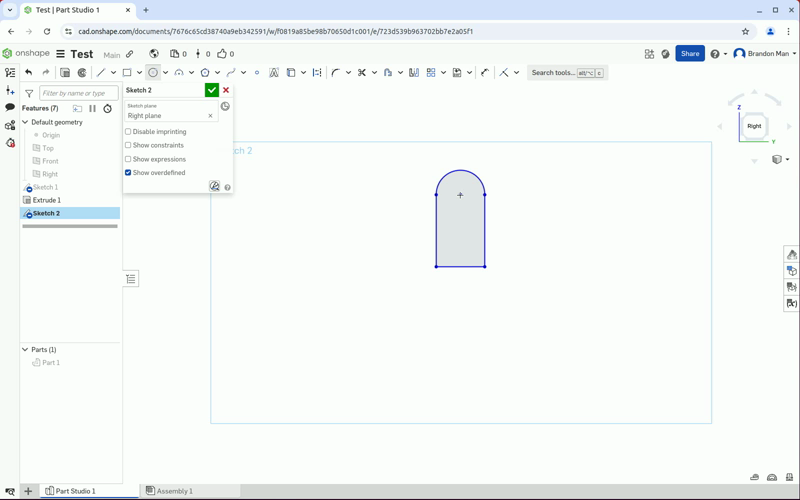
click(460, 194)
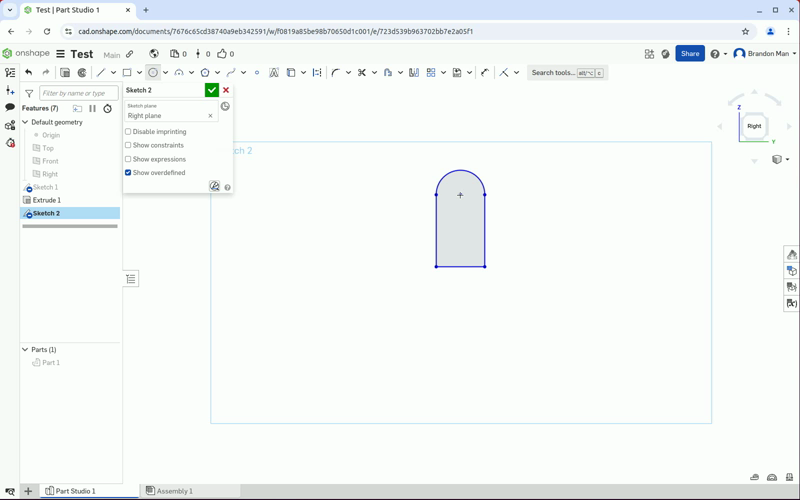
key_up(shift)
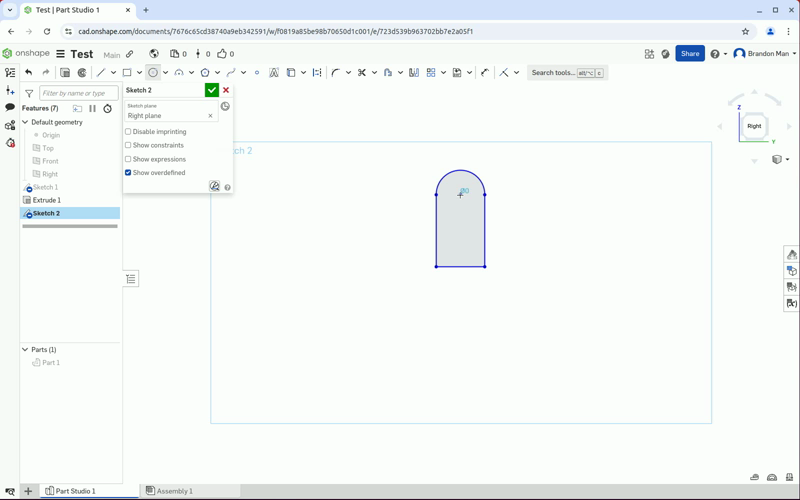
mouse_move(468, 194)
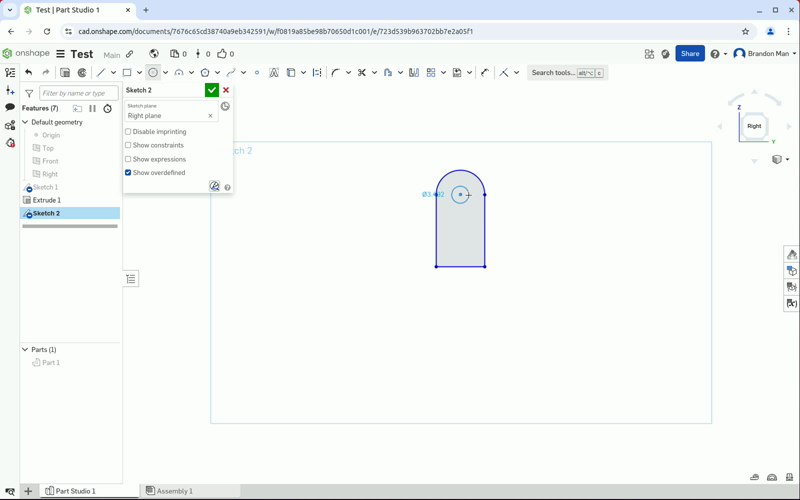
click(468, 194)
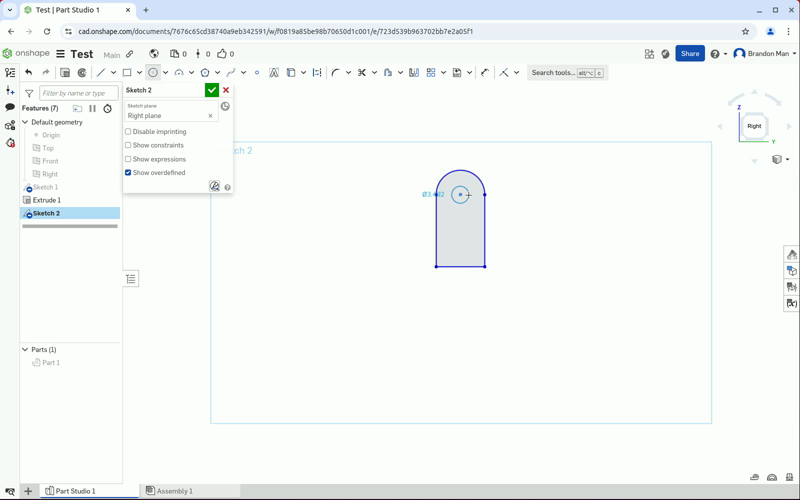
key(esc)
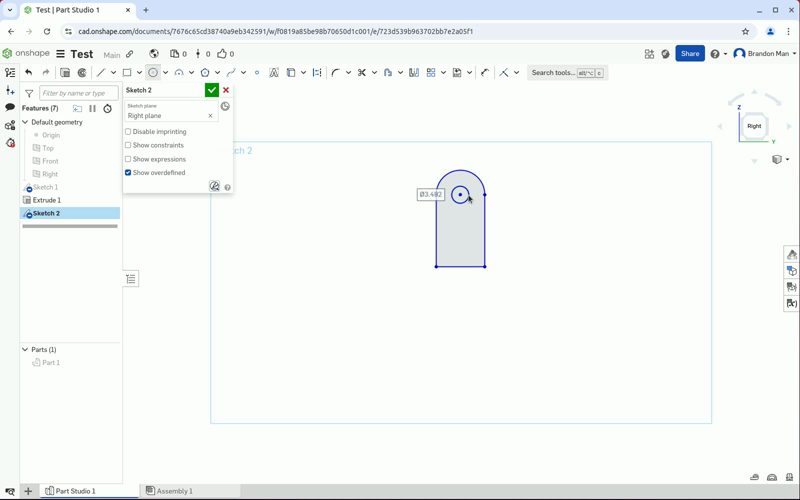
mouse_move(449, 218)
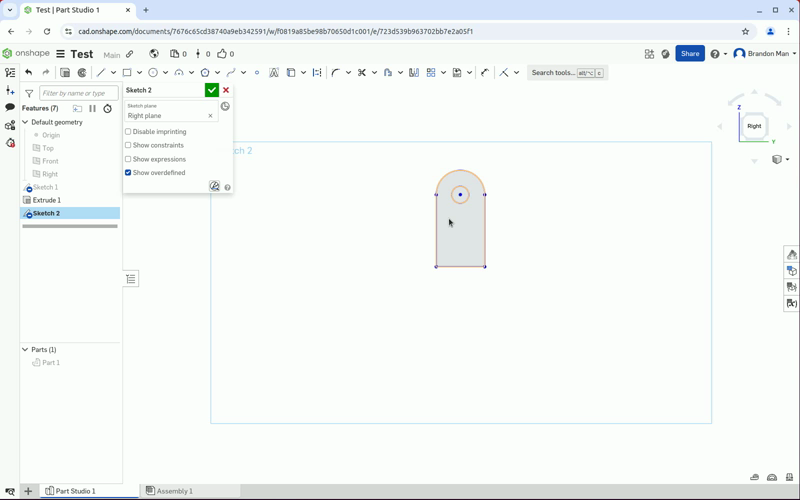
click(449, 218)
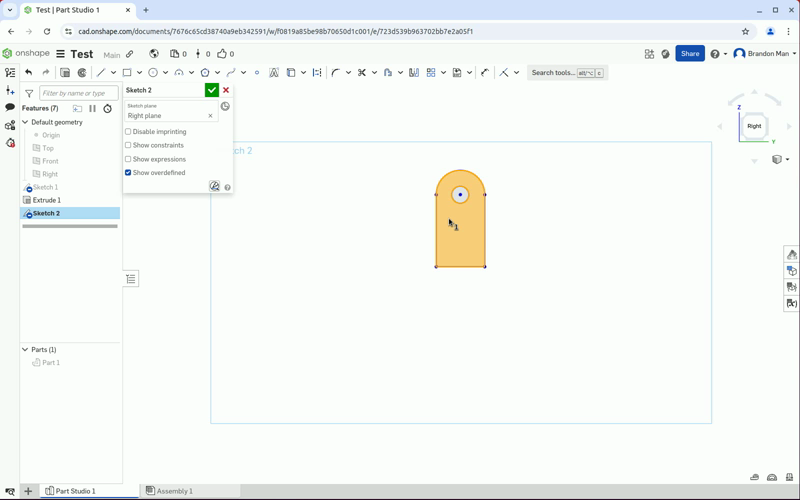
mouse_move(73, 352)
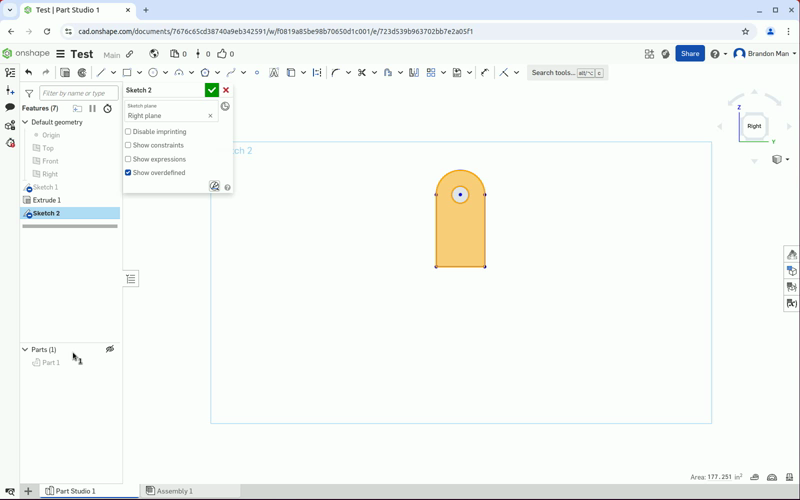
key(shift+y)
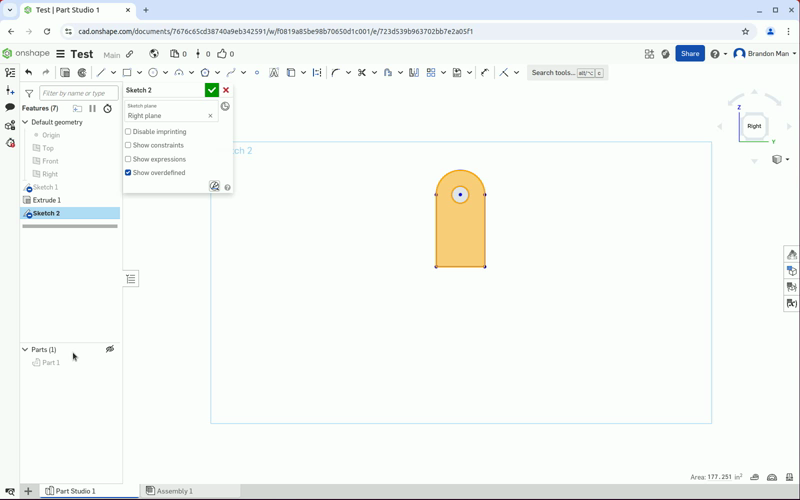
key(shift+e)
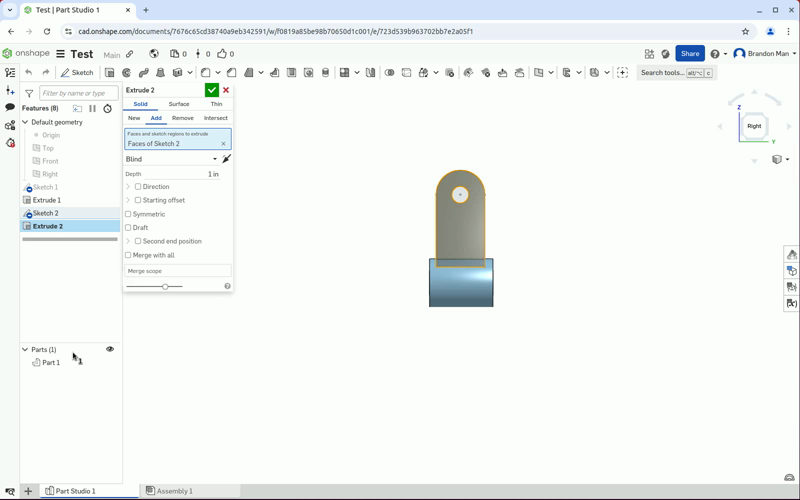
mouse_move(143, 106)
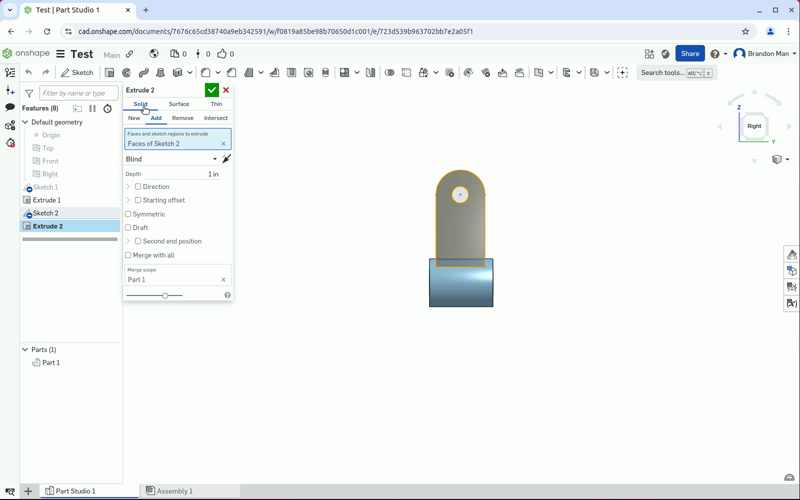
click(143, 106)
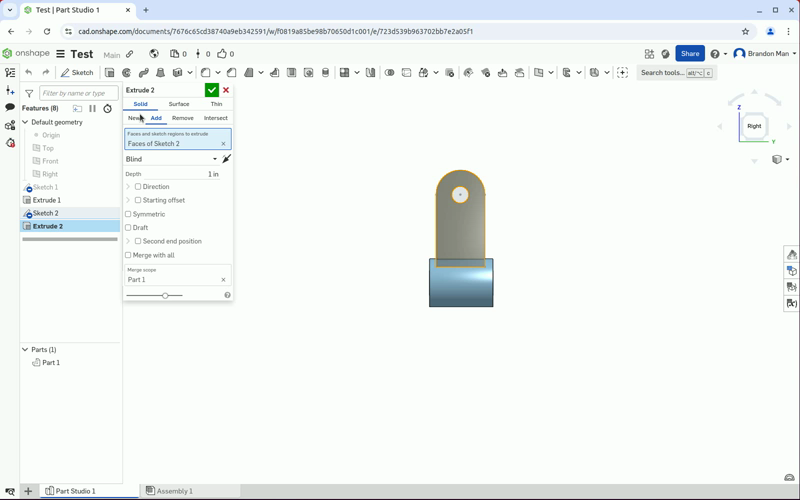
mouse_move(137, 120)
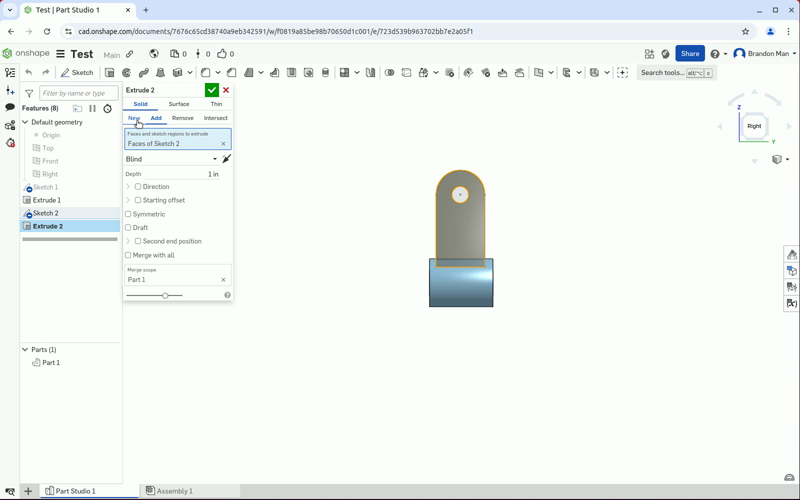
click(137, 120)
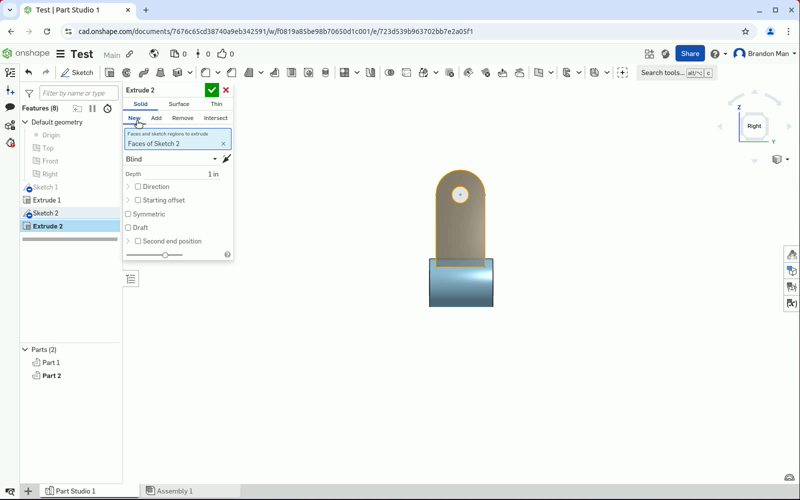
key(tab, 4)
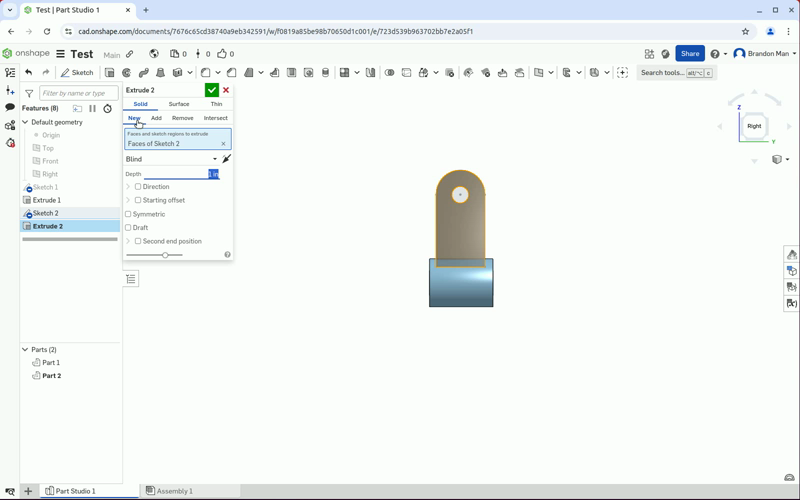
text(2.407)
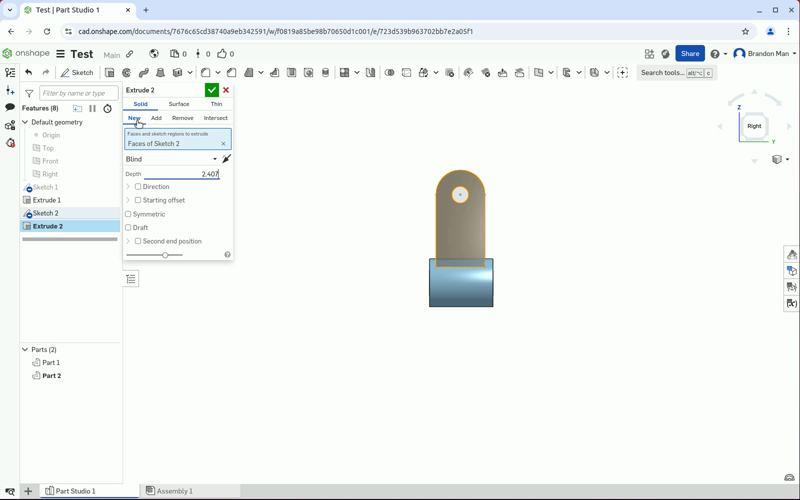
key(tab, 3)
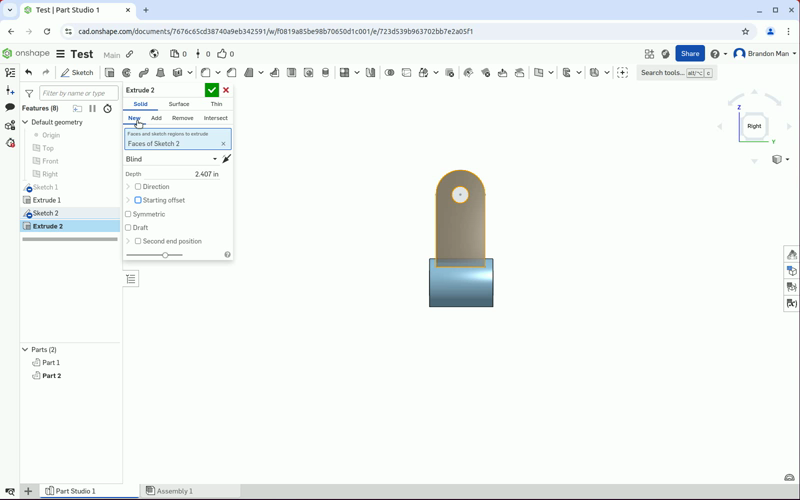
key(tab, 2)
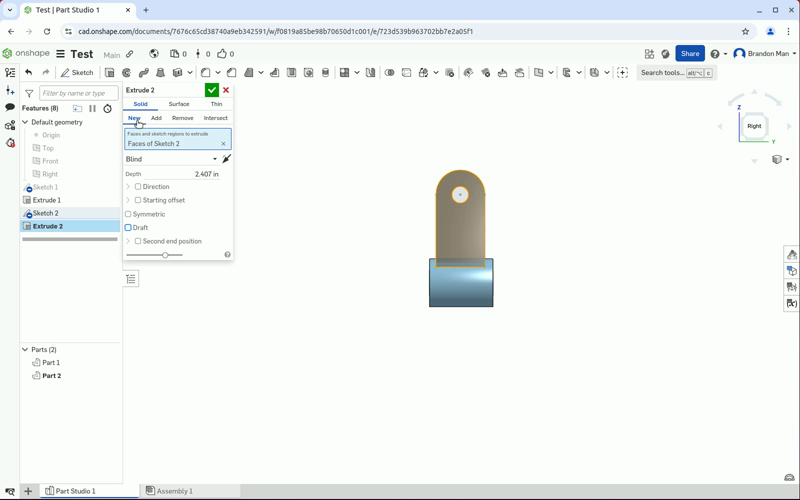
key(space)
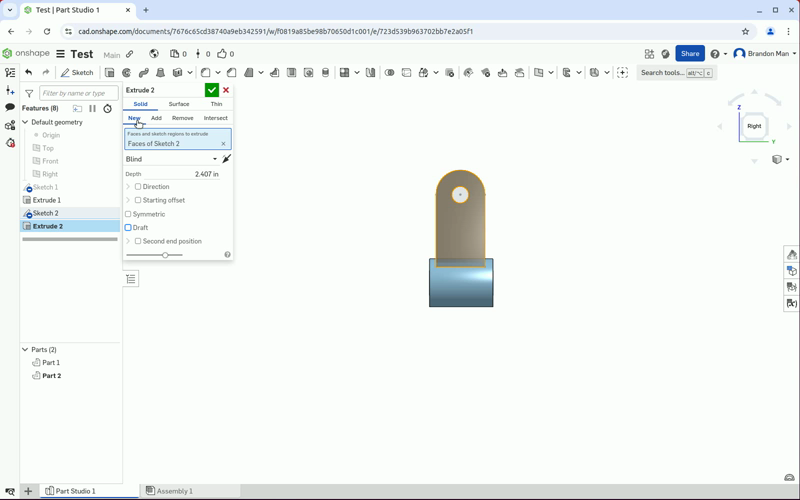
key(tab, 3)
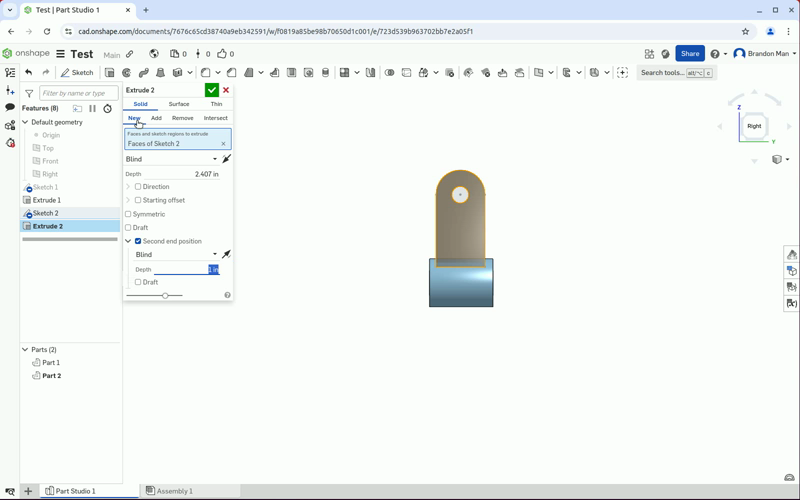
text(2.407)
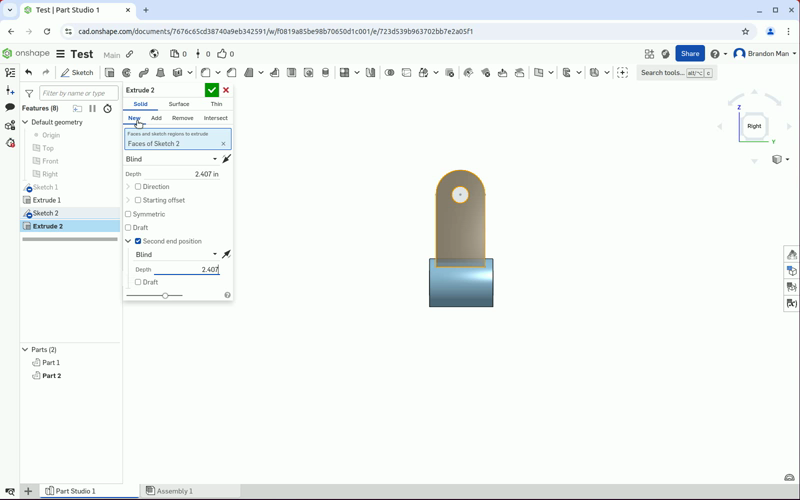
key(enter)
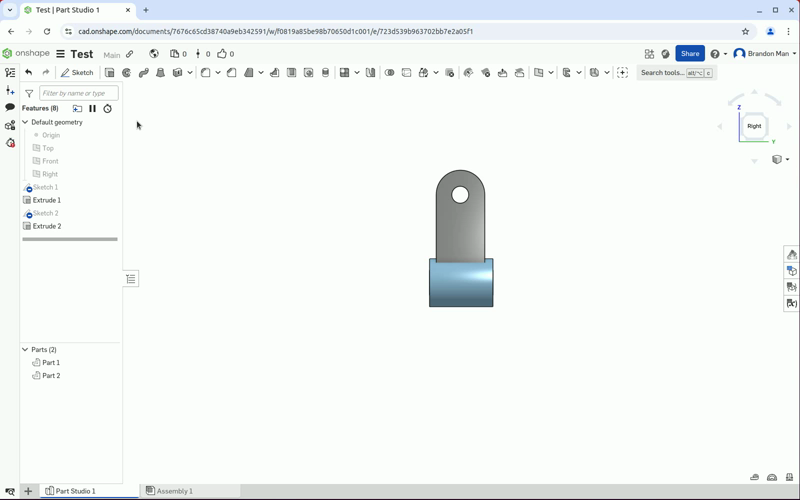
key(shift+h)
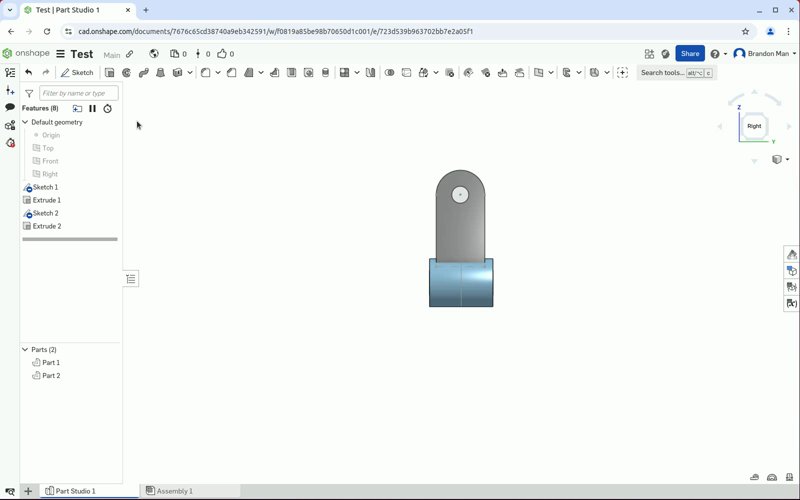
key(shift+h)
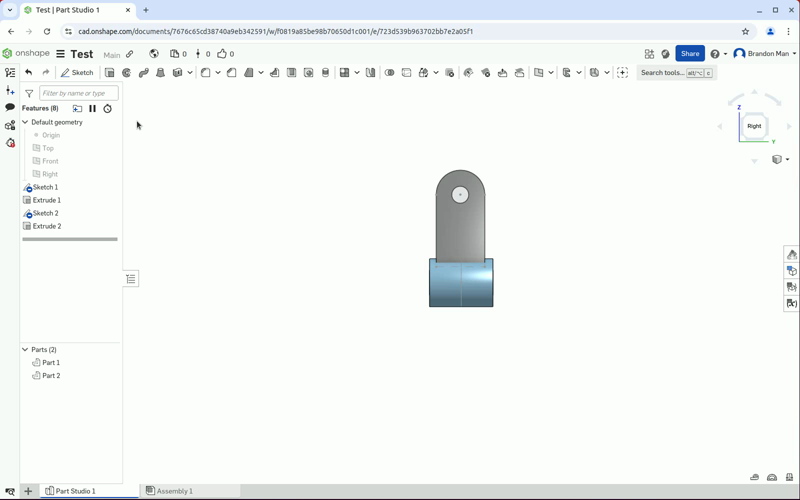
key(shift+7)
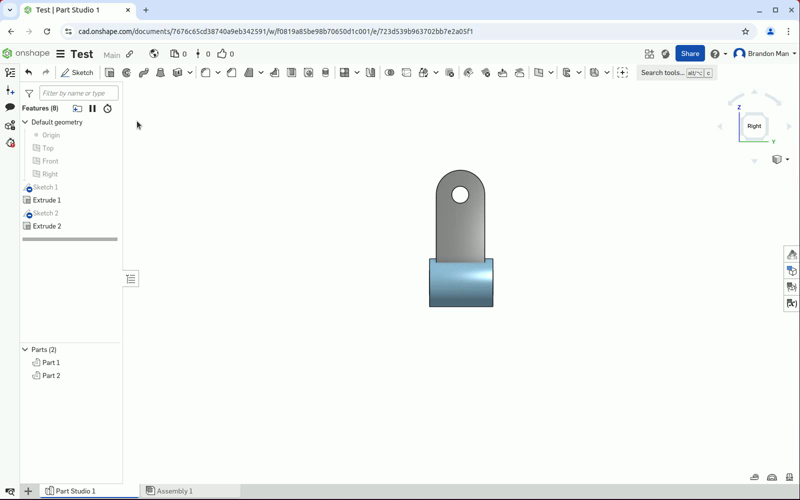
key(right, 2)
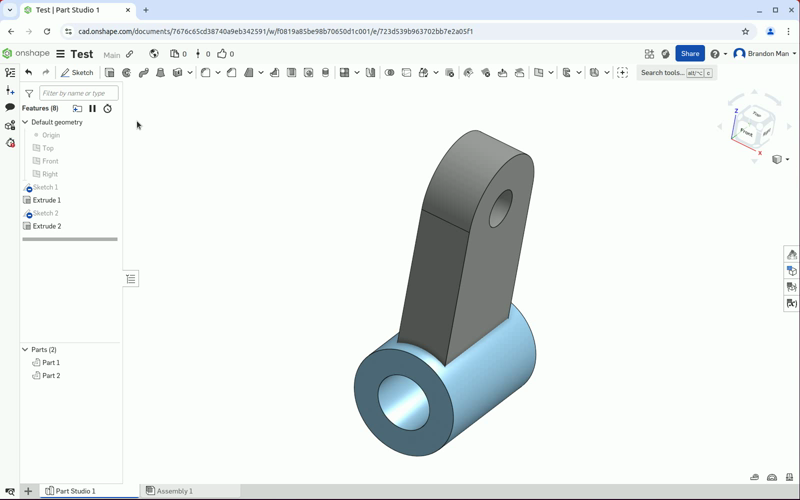
key(down, 2)
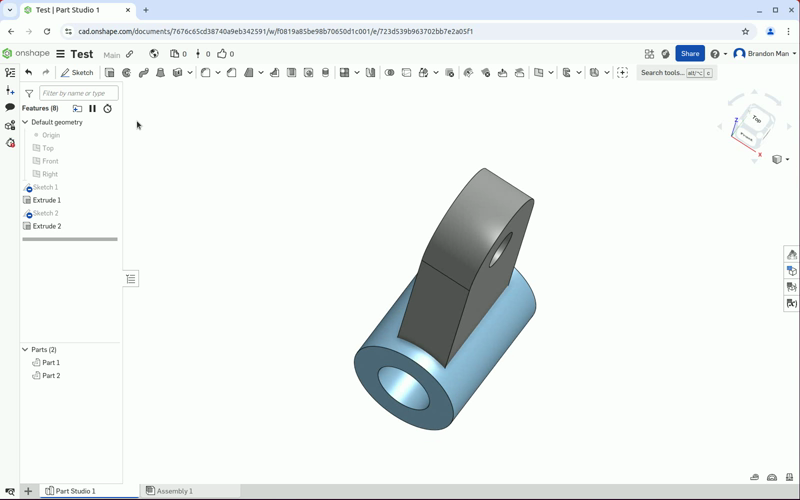
key(up, 2)
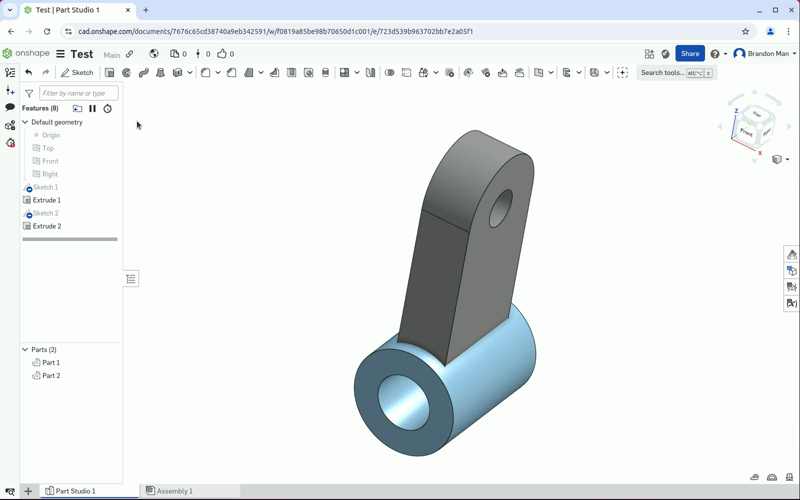
key(left, 2)
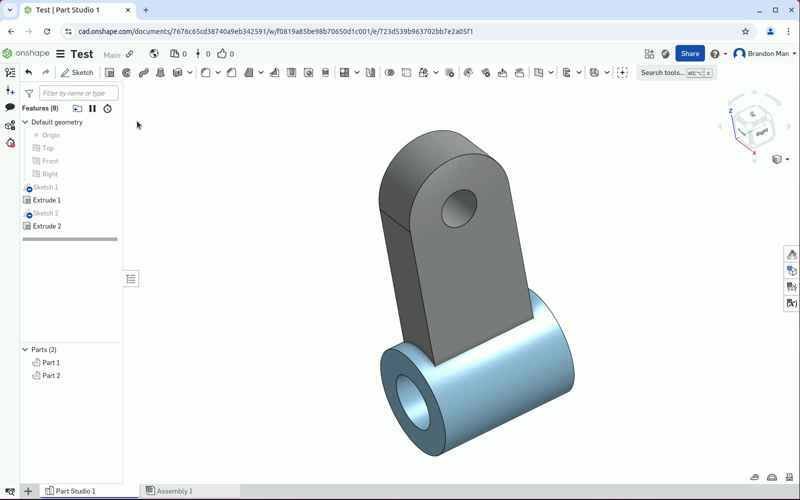
mouse_move(73, 189)
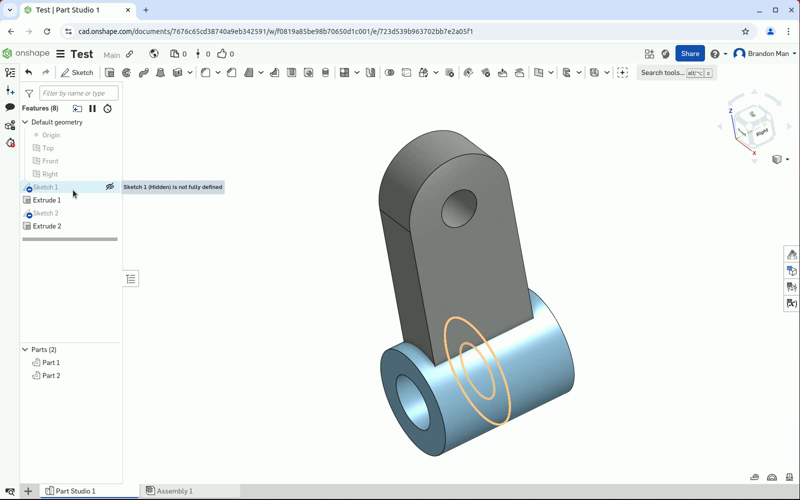
click(73, 189)